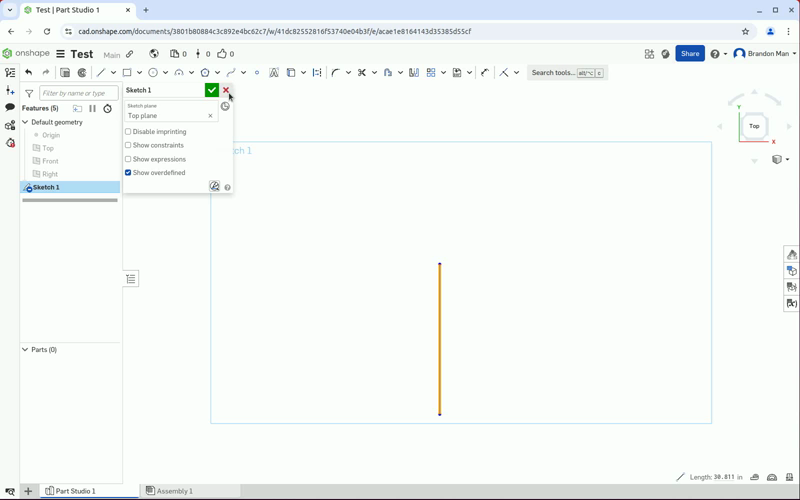
key(shift+h)
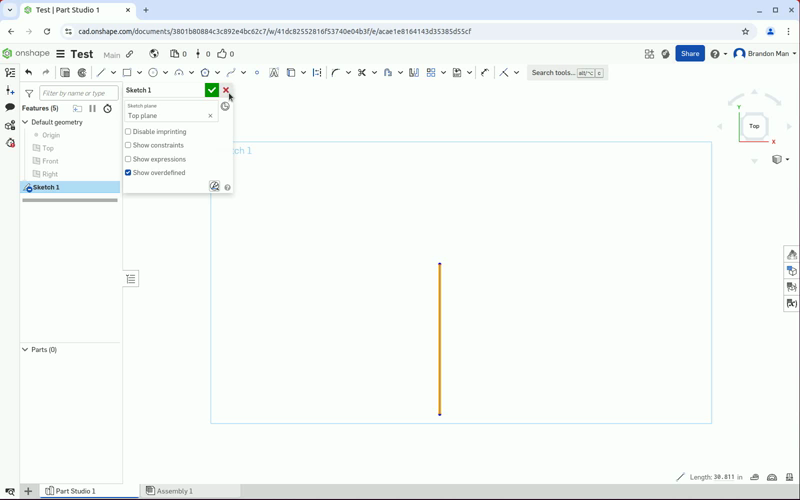
key(shift+s)
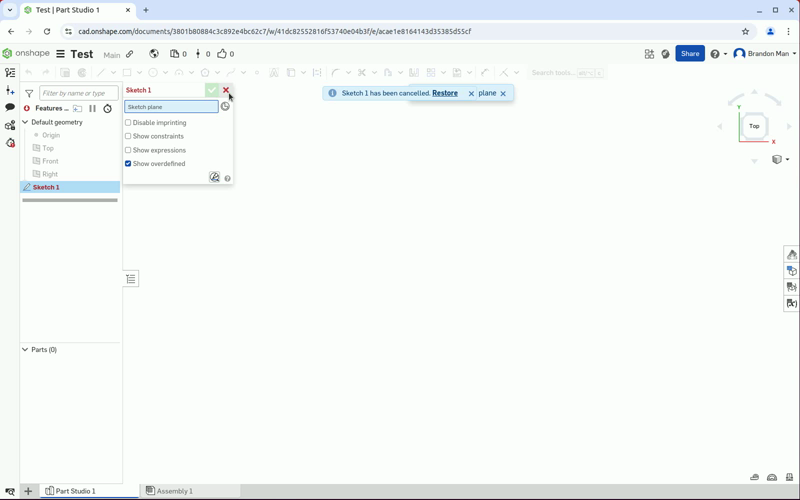
mouse_move(73, 150)
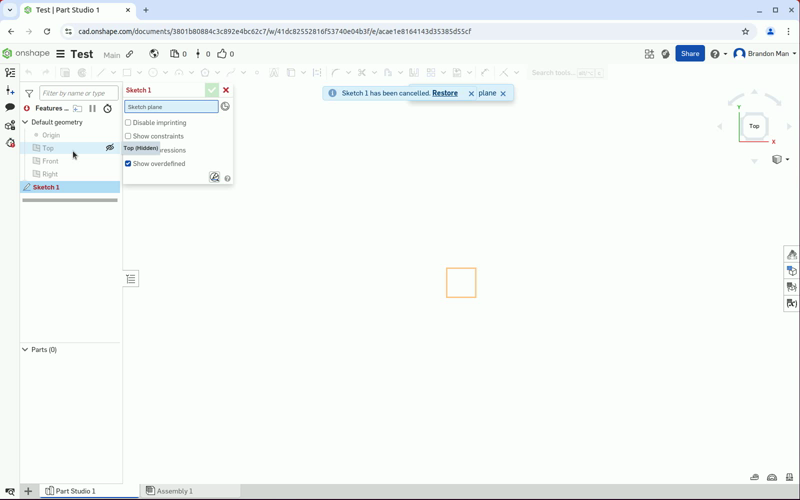
click(73, 150)
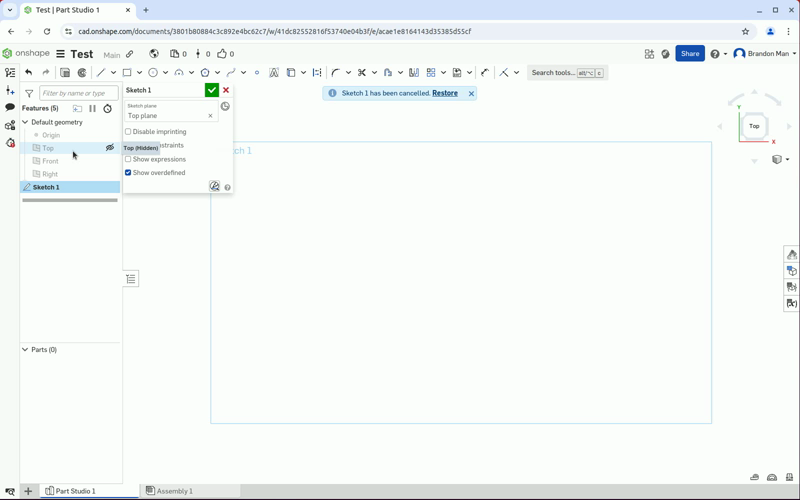
mouse_move(73, 352)
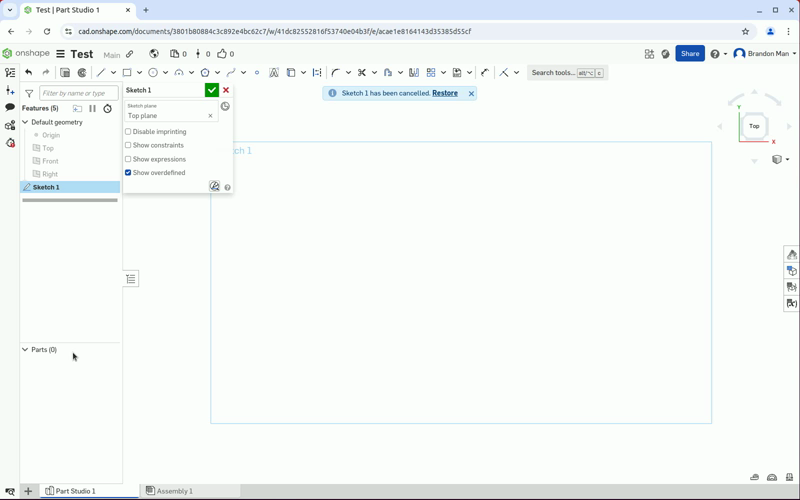
key(y)
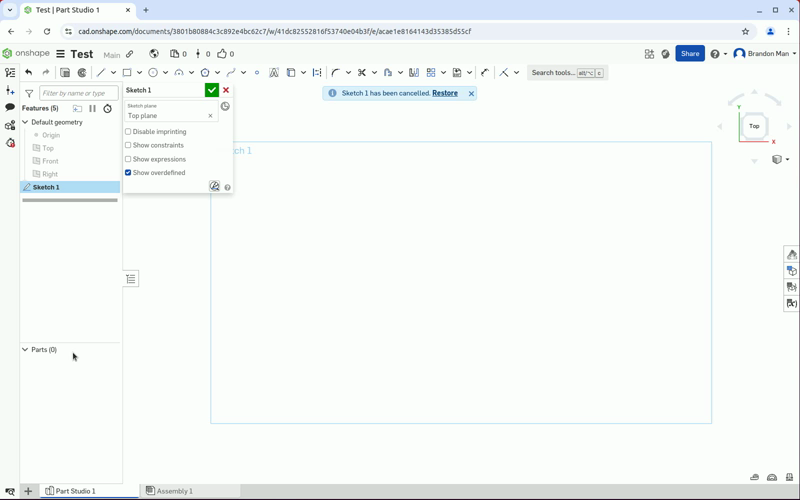
key(c)
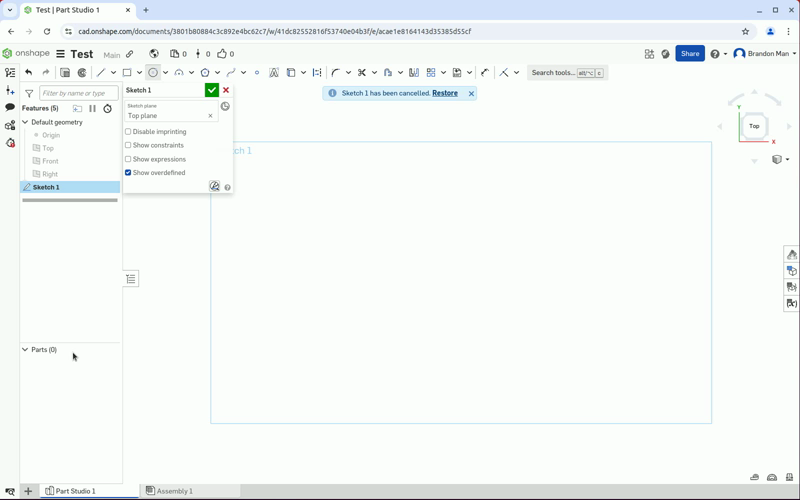
key_down(shift)
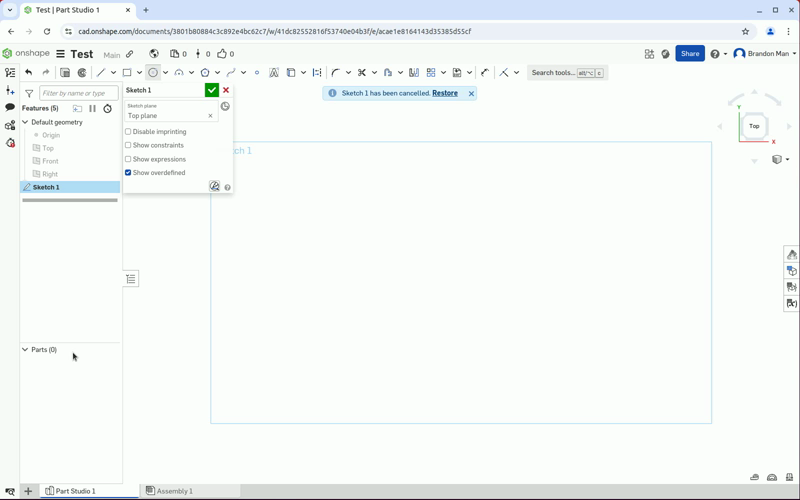
mouse_move(460, 282)
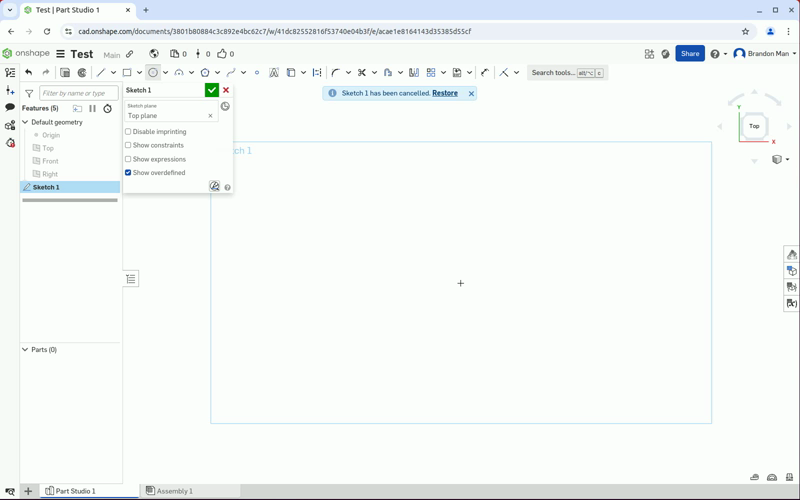
click(460, 282)
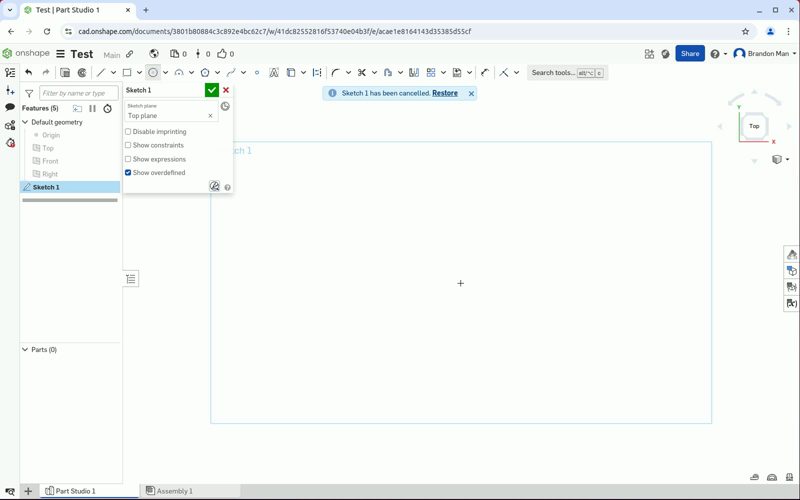
key_up(shift)
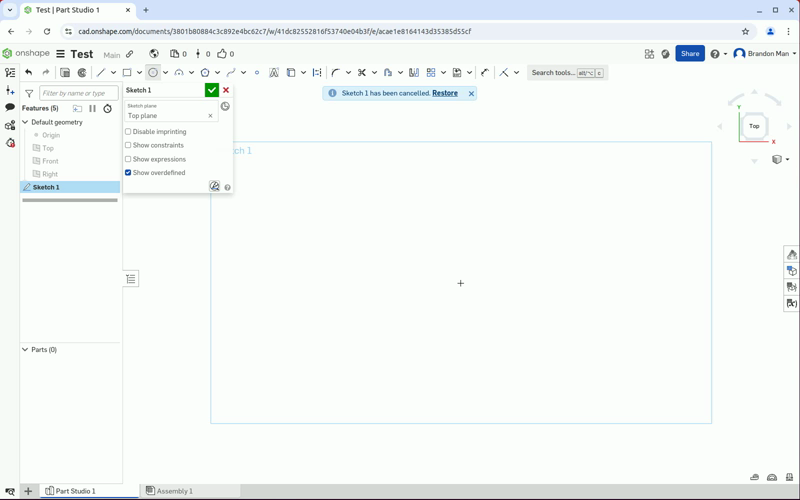
mouse_move(525, 282)
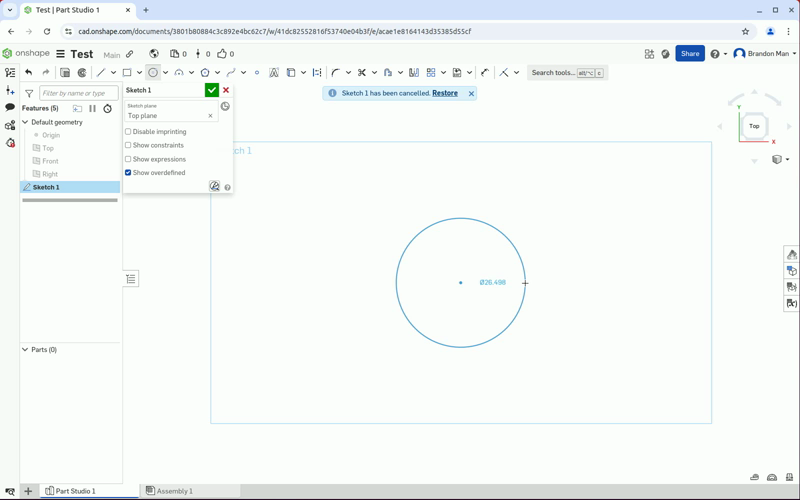
click(525, 282)
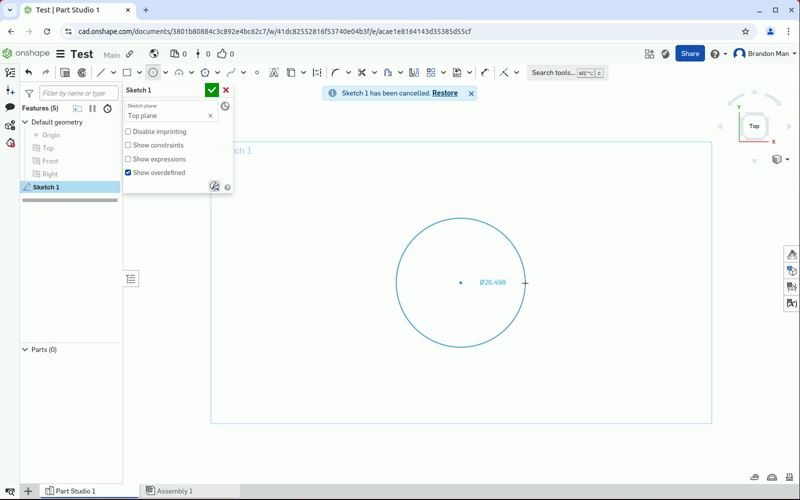
key(esc)
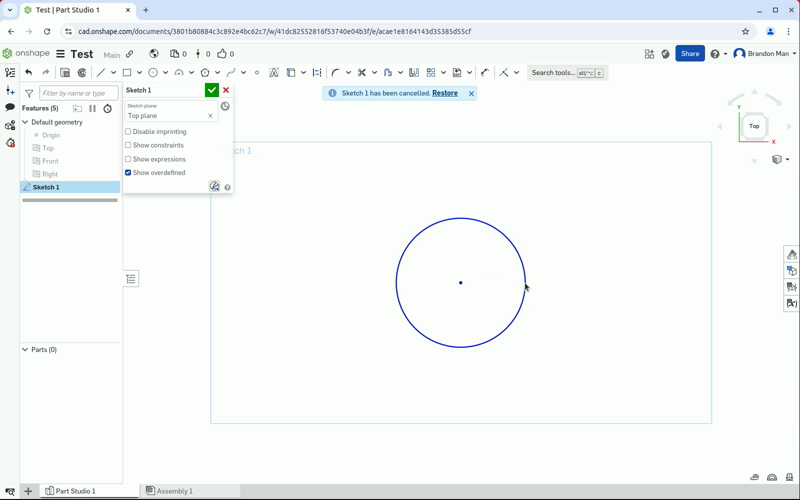
key(c)
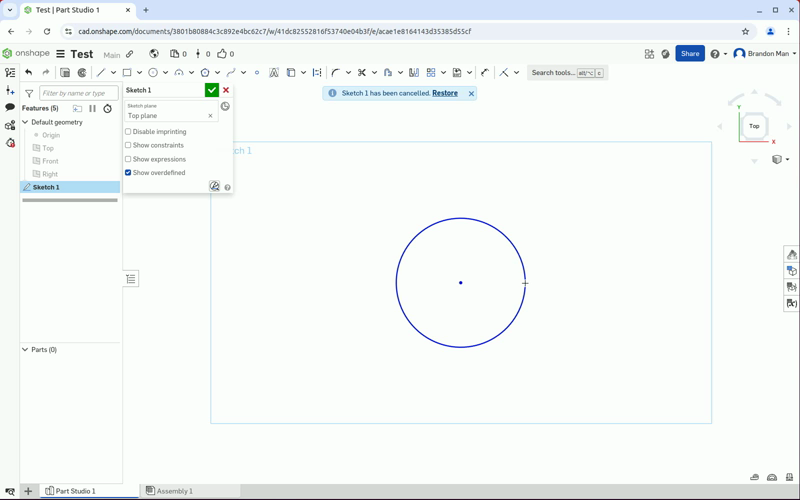
key_down(shift)
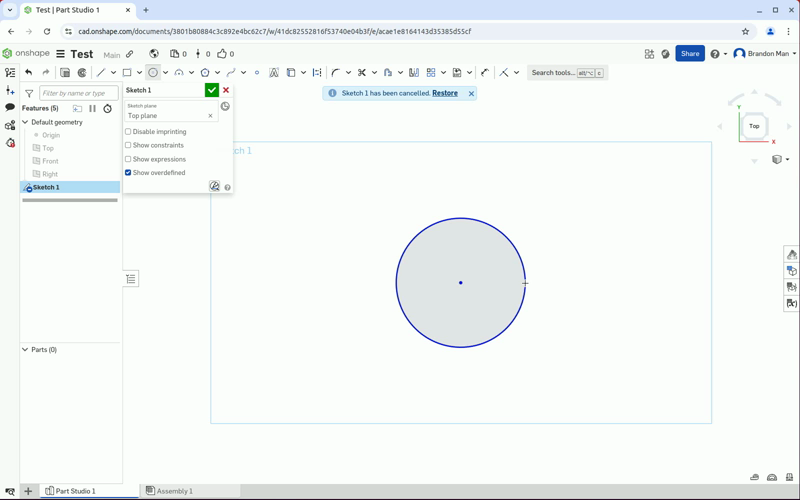
mouse_move(460, 282)
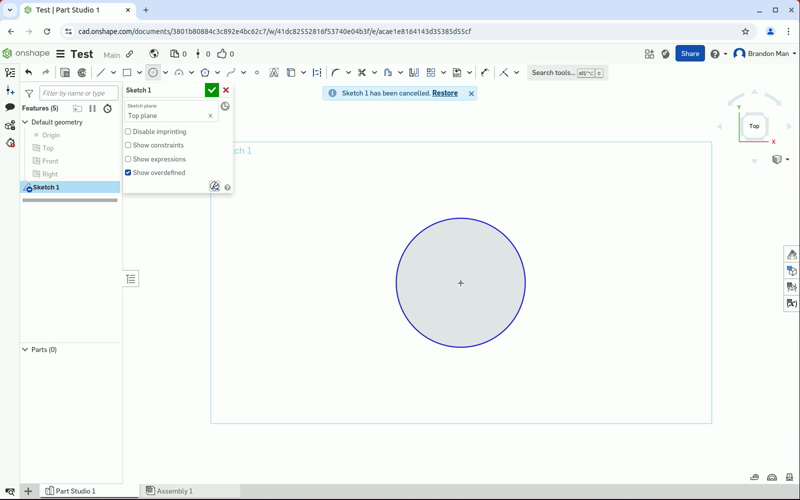
click(460, 282)
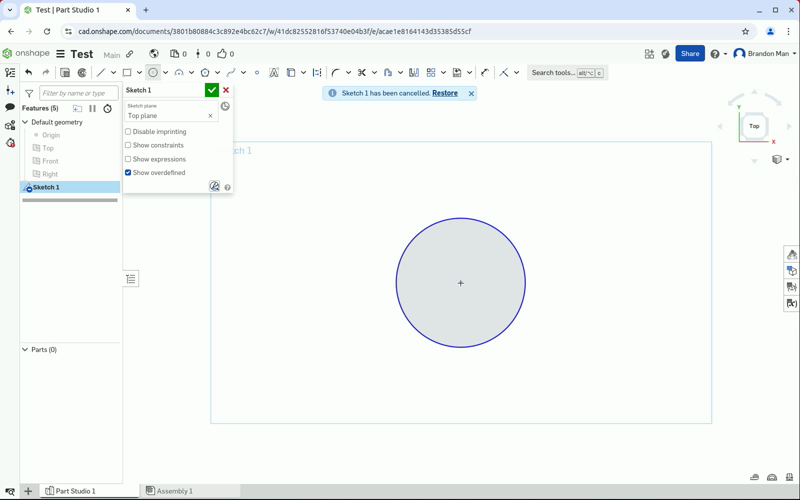
key_up(shift)
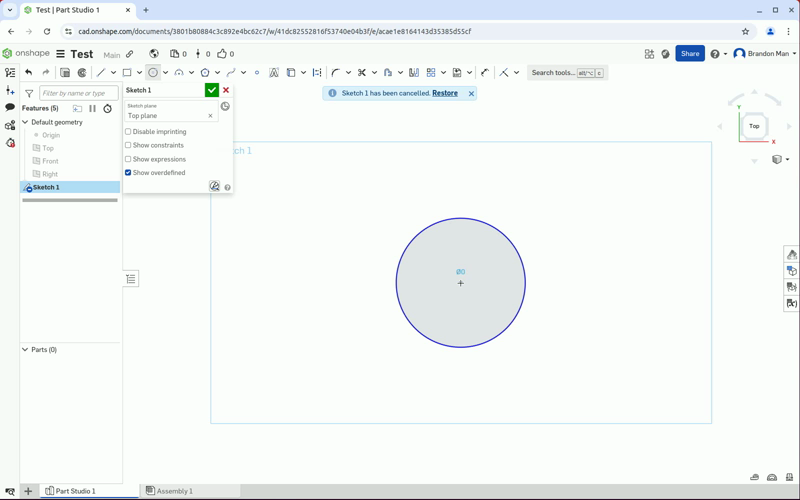
mouse_move(489, 282)
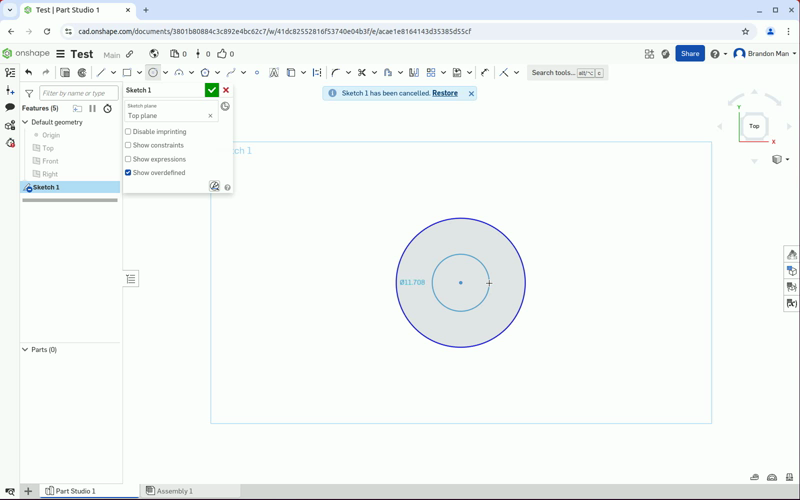
click(489, 282)
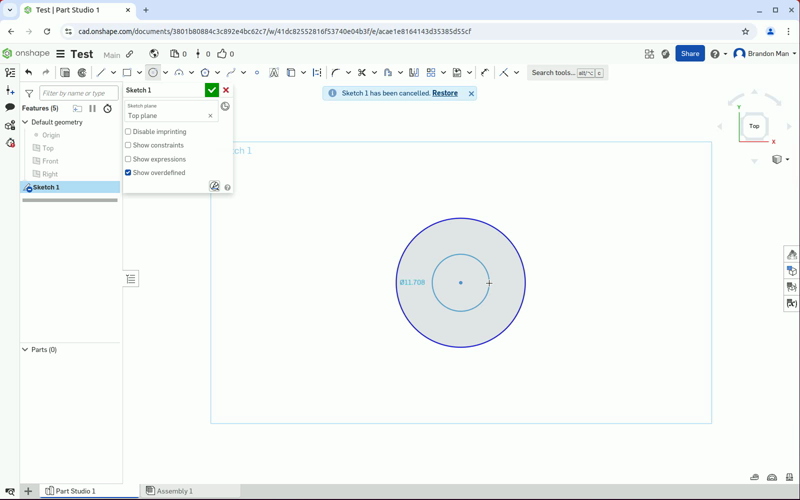
key(esc)
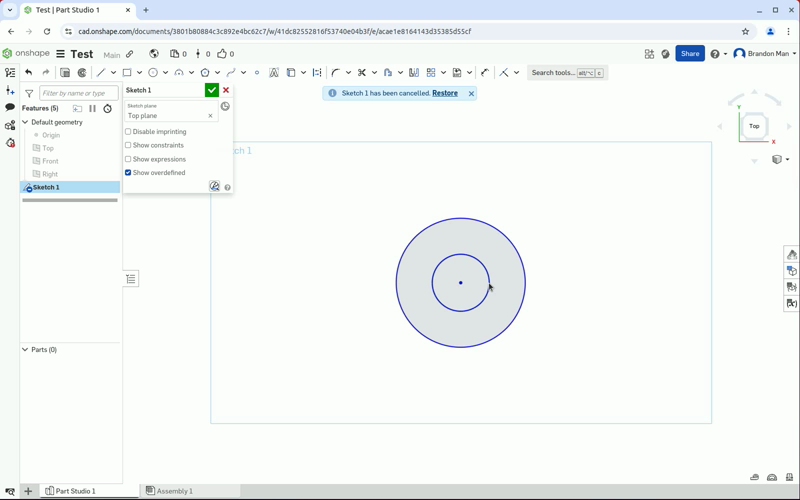
mouse_move(412, 271)
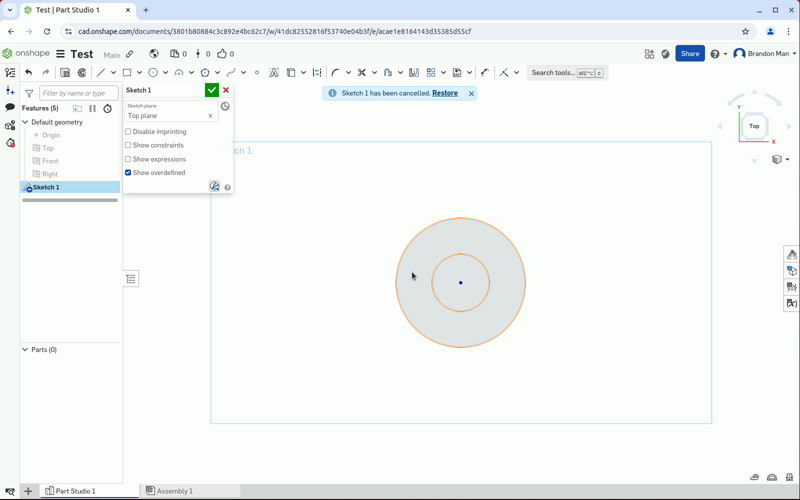
click(412, 271)
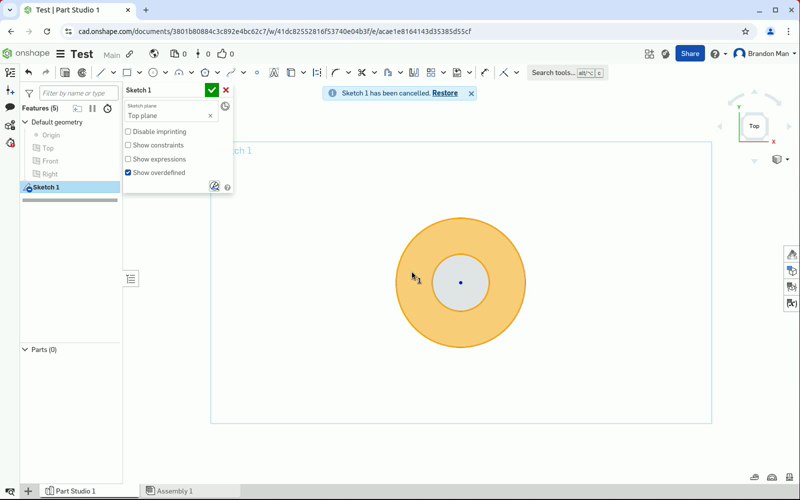
mouse_move(73, 352)
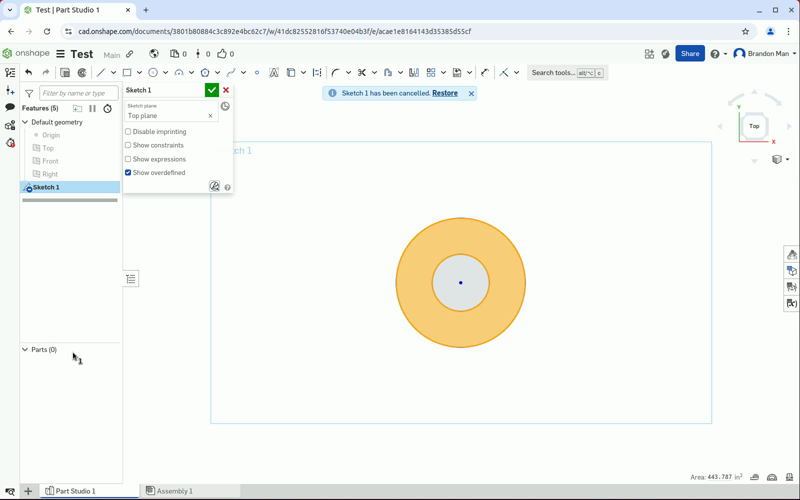
key(shift+y)
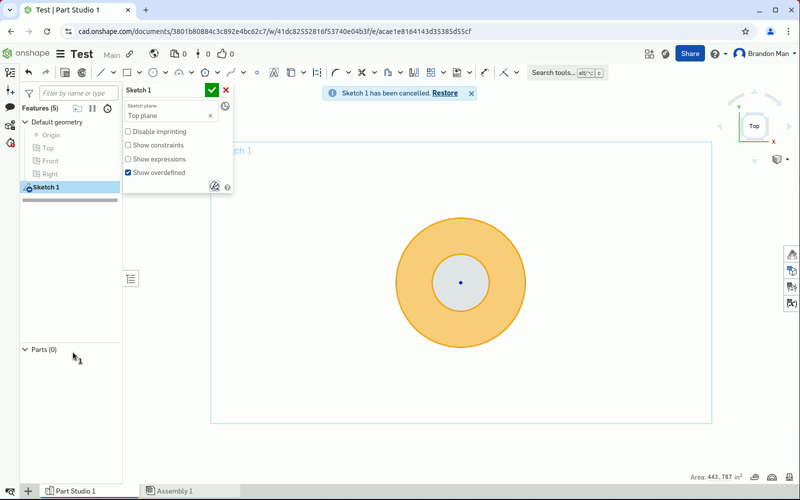
key(shift+e)
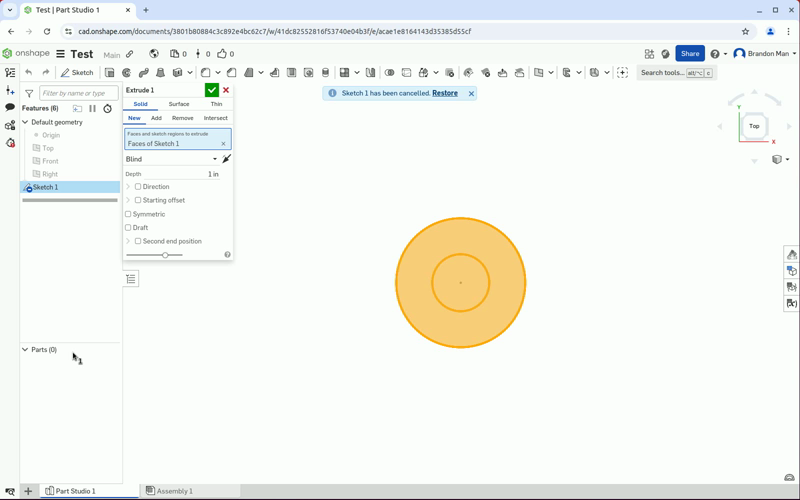
mouse_move(143, 106)
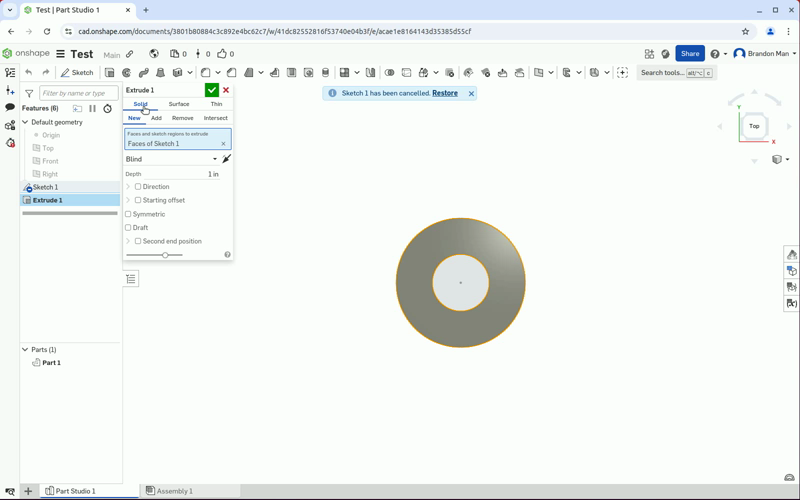
click(143, 106)
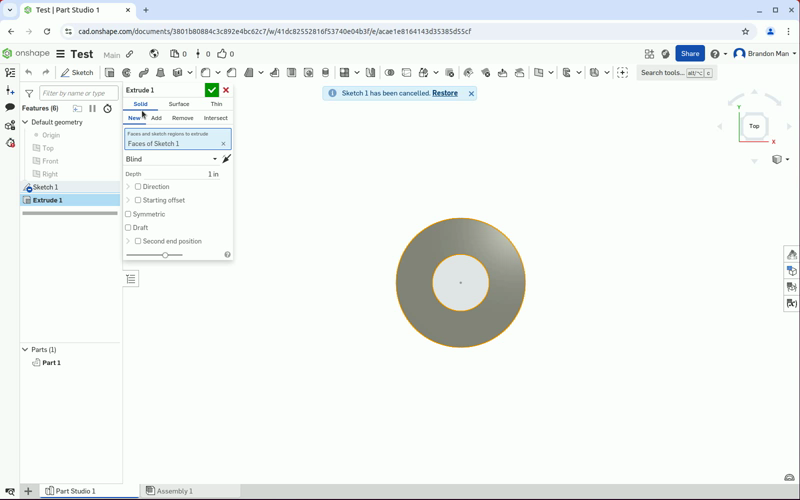
mouse_move(137, 120)
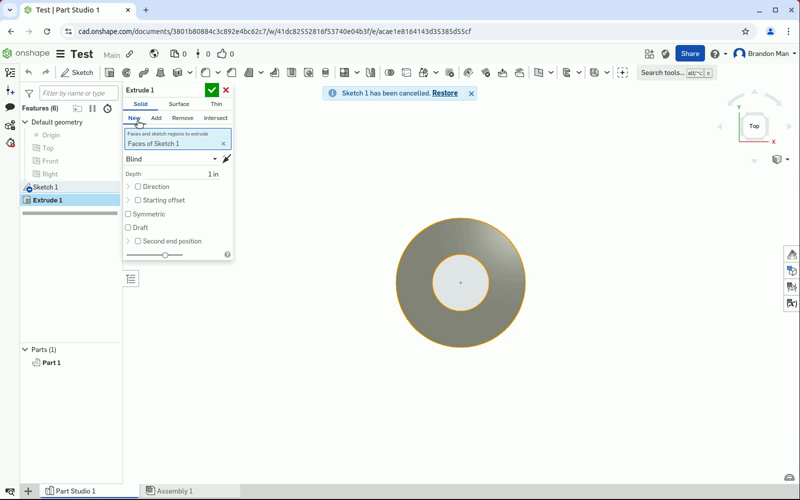
click(137, 120)
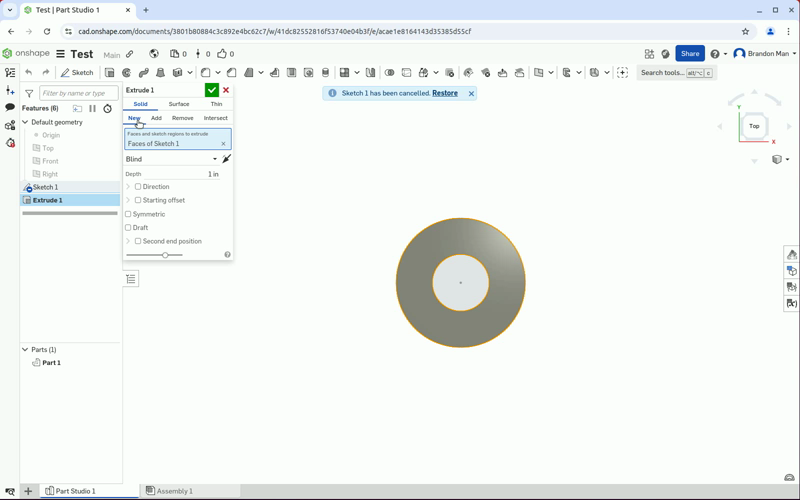
key(tab, 4)
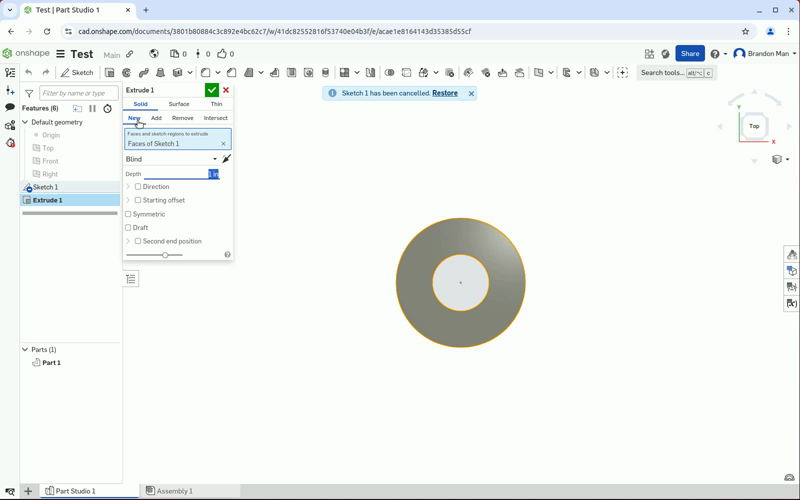
text(11.073)
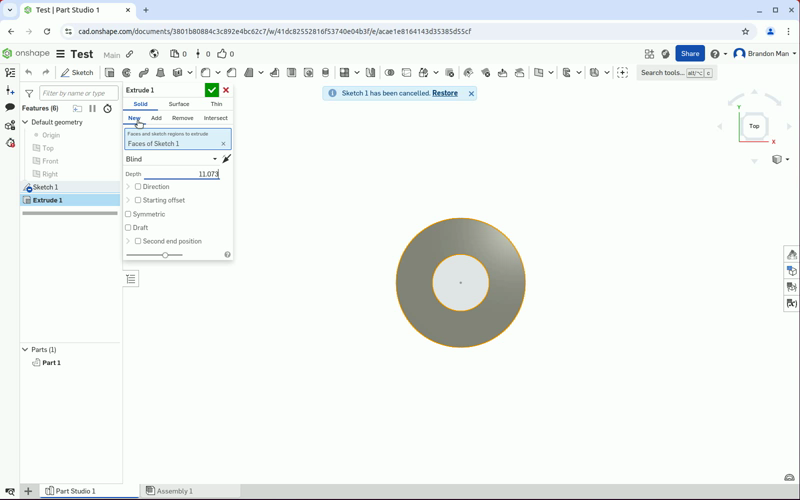
key(enter)
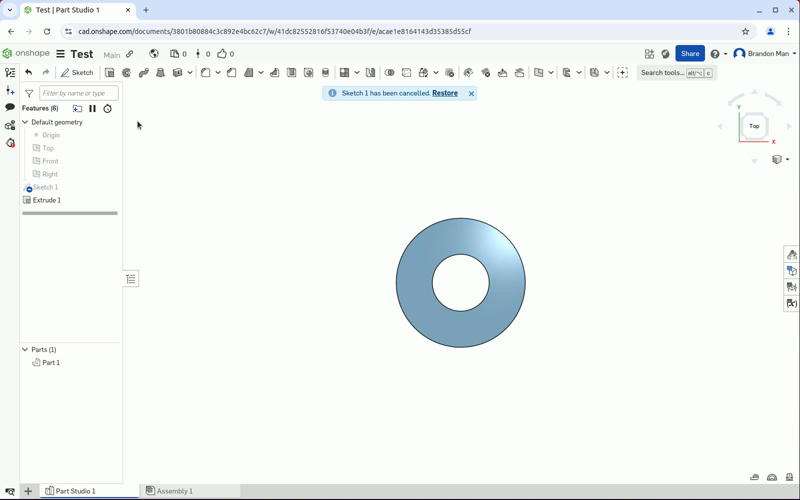
key(shift+h)
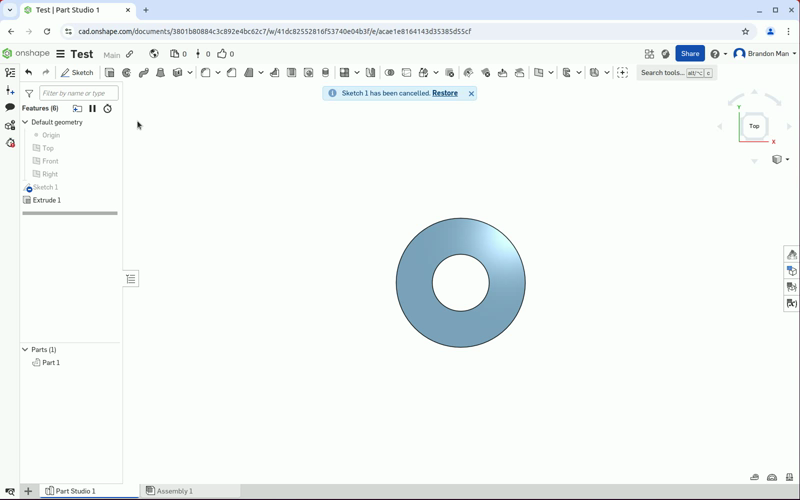
key(shift+h)
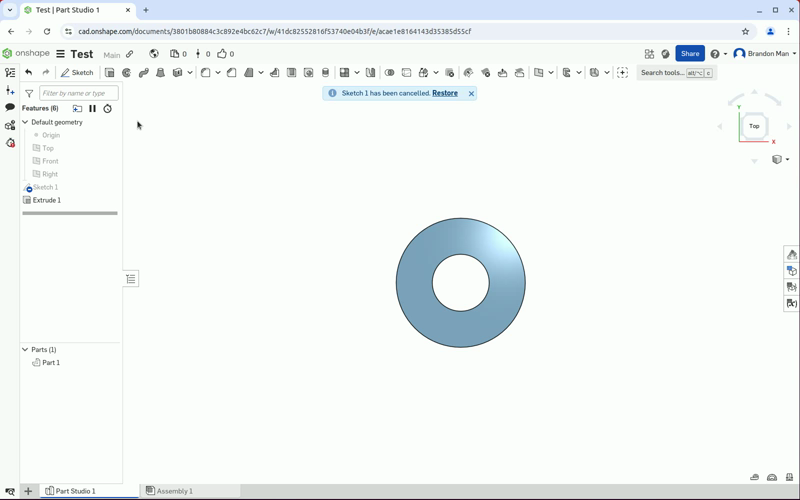
mouse_move(73, 189)
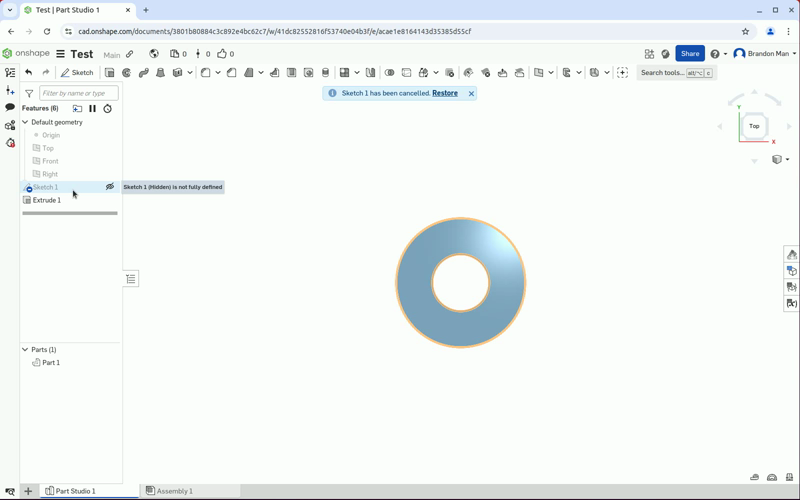
click(73, 189)
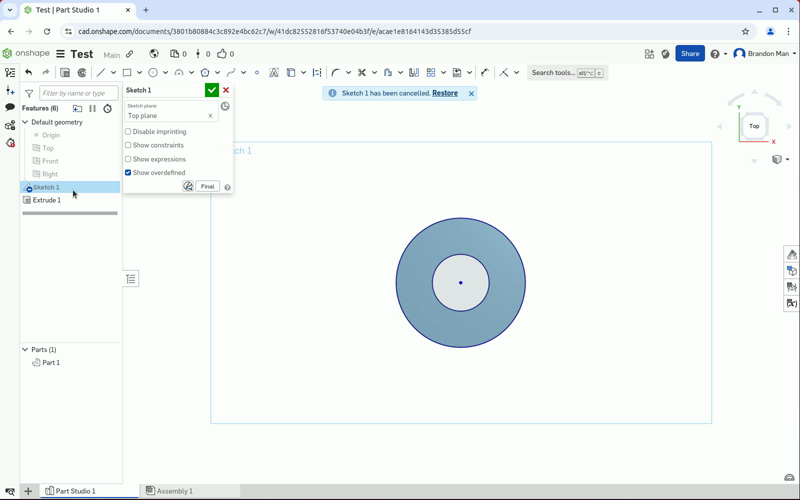
mouse_move(229, 92)
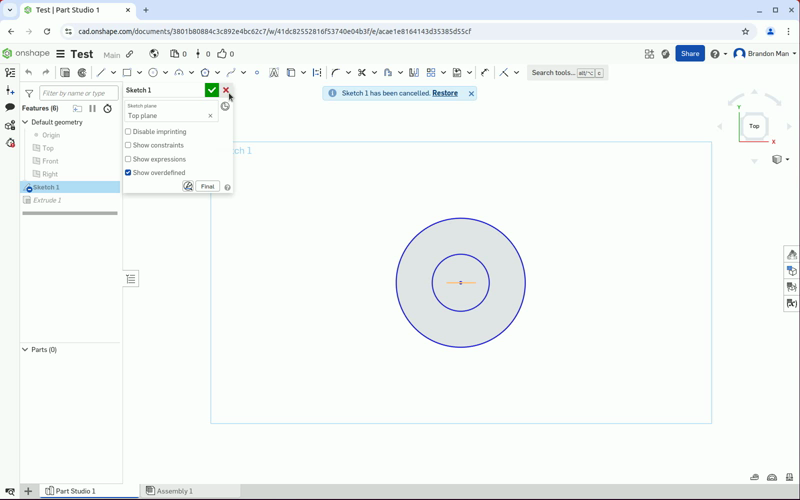
click(229, 92)
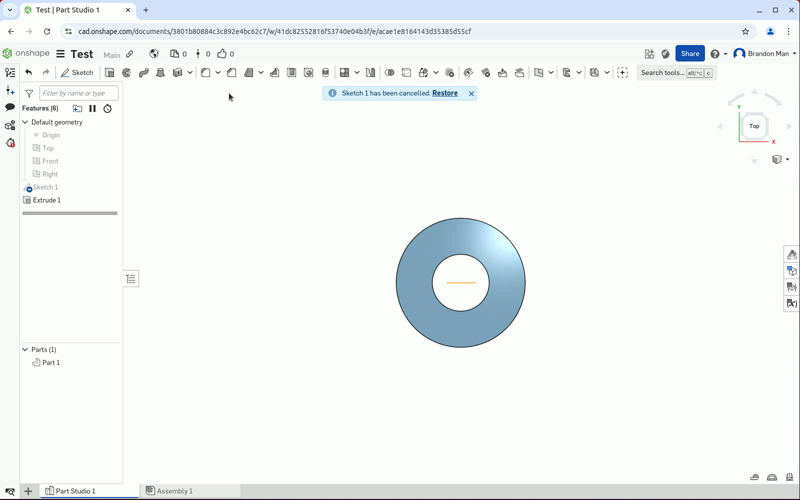
mouse_move(541, 75)
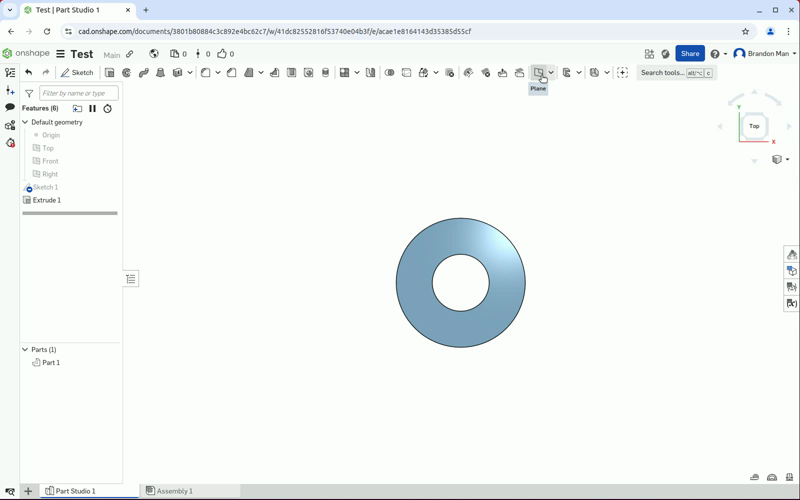
click(541, 75)
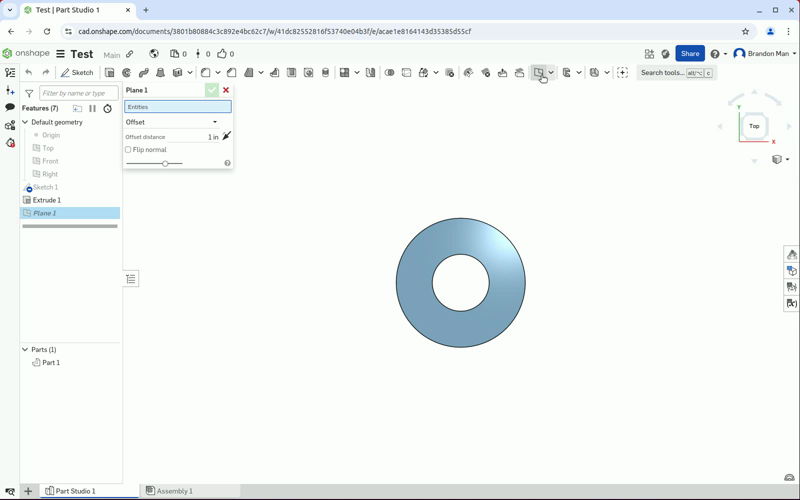
mouse_move(73, 150)
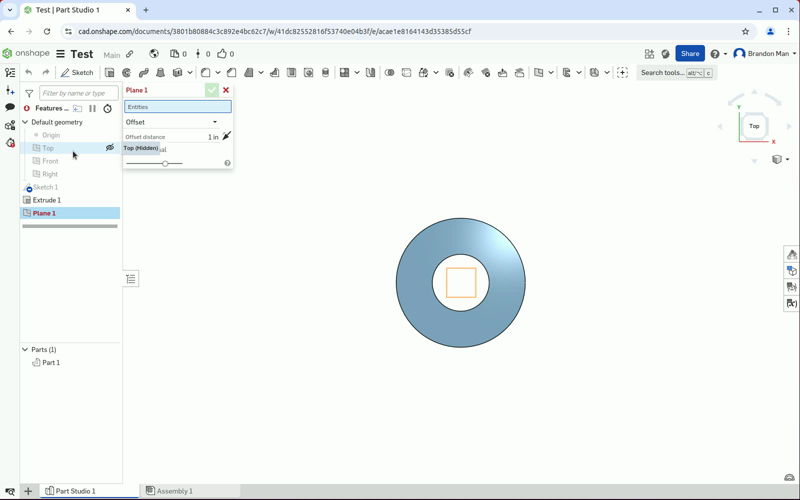
click(73, 150)
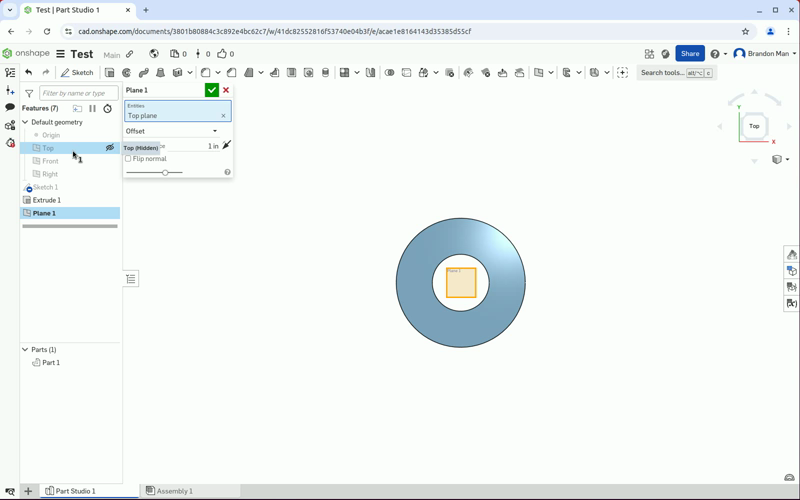
key(tab, 2)
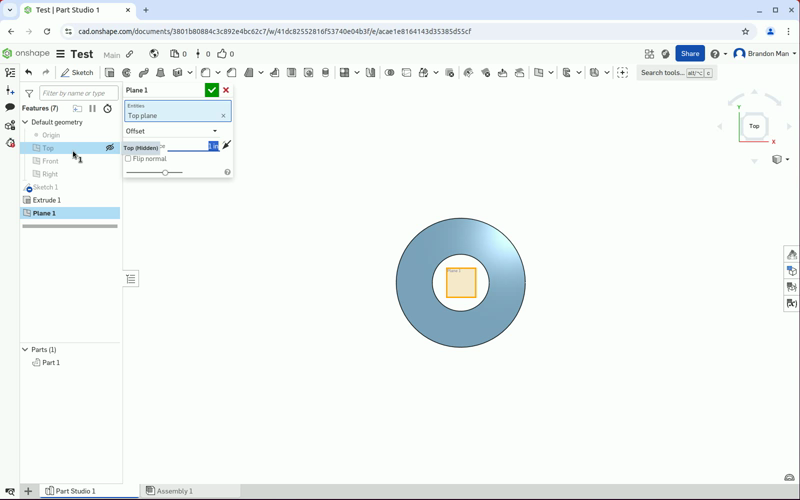
text(11.061)
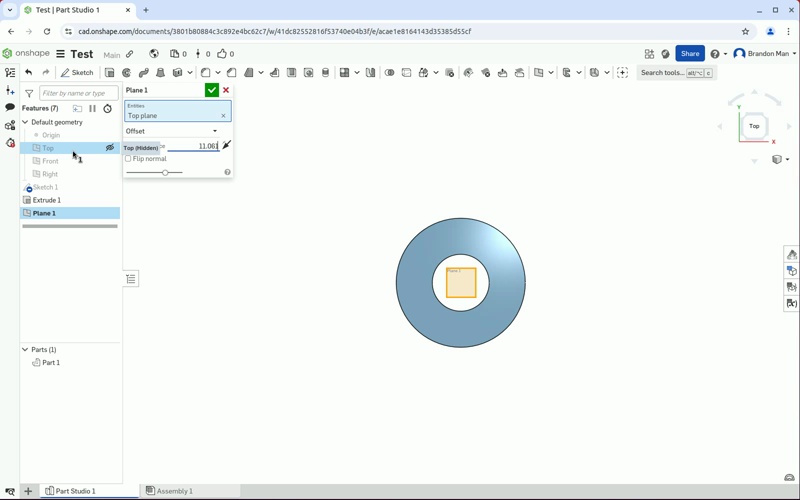
key(enter, 2)
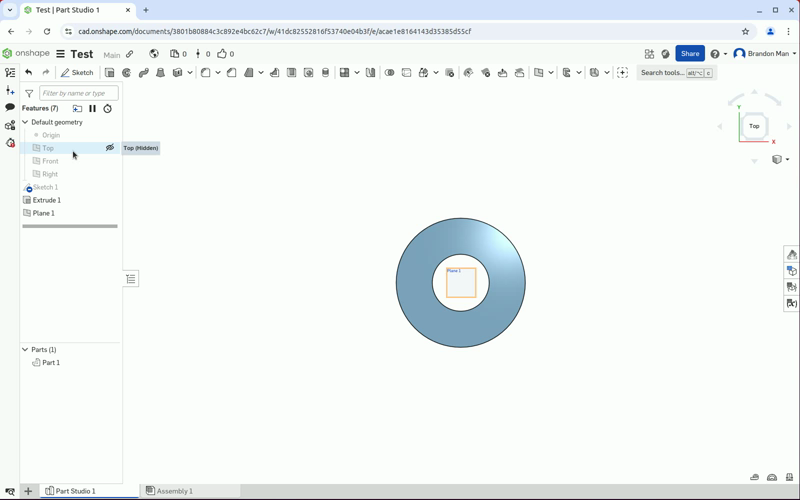
key(shift+s)
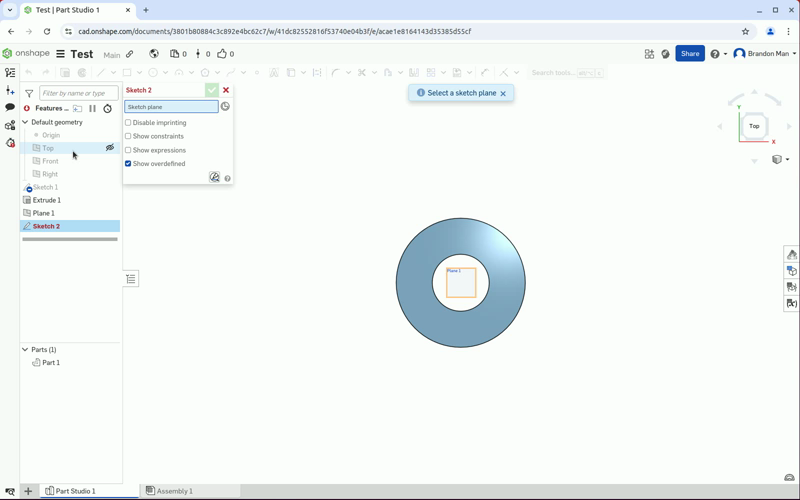
mouse_move(73, 215)
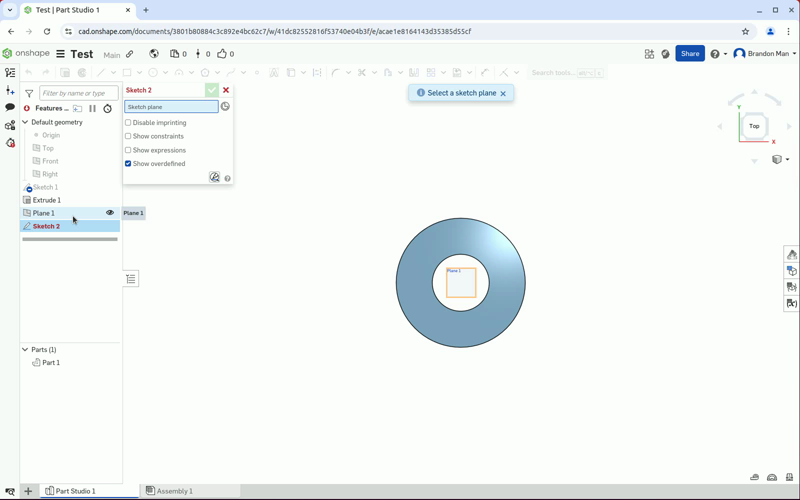
click(73, 215)
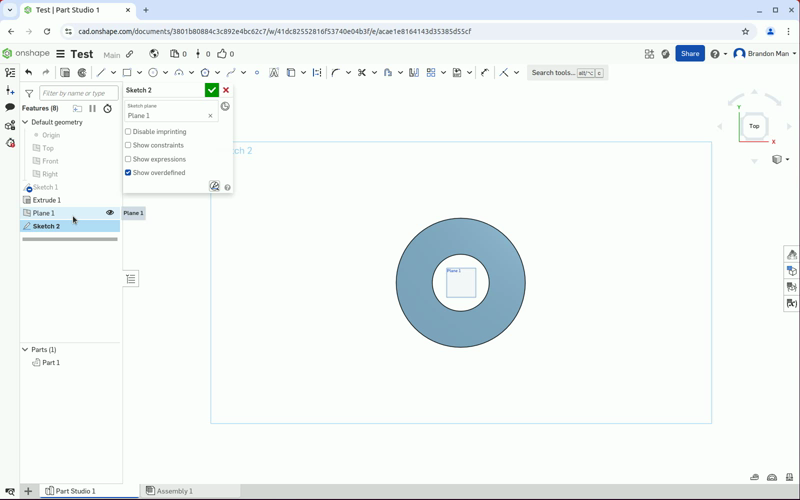
mouse_move(73, 352)
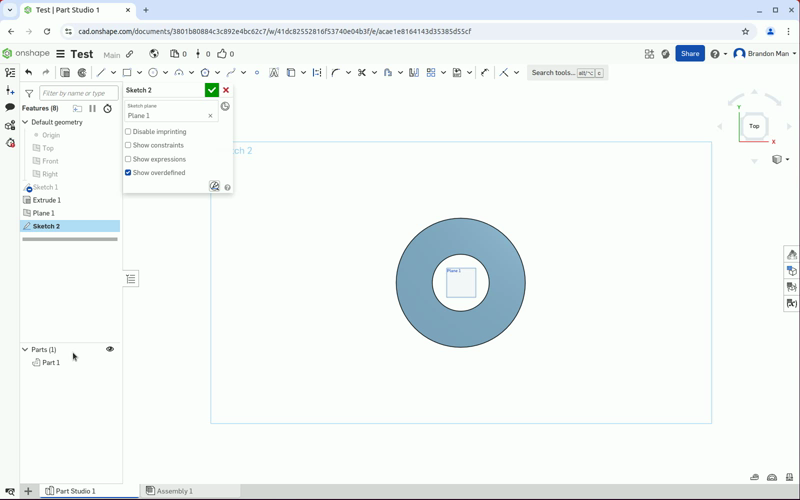
key(y)
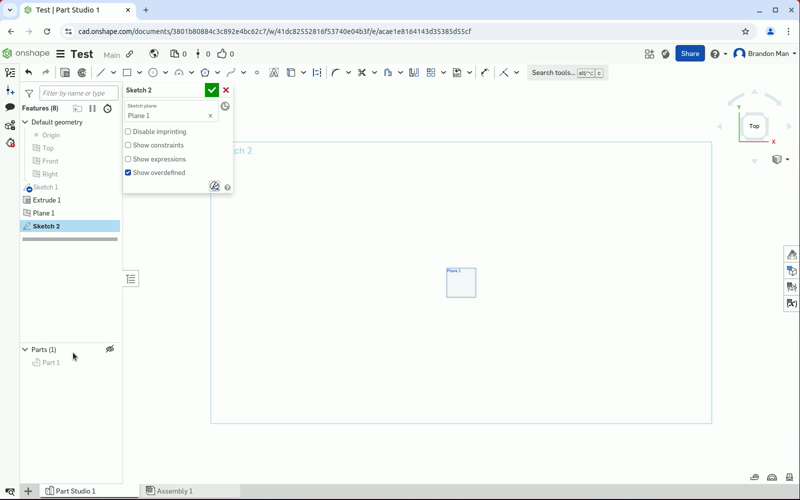
key(c)
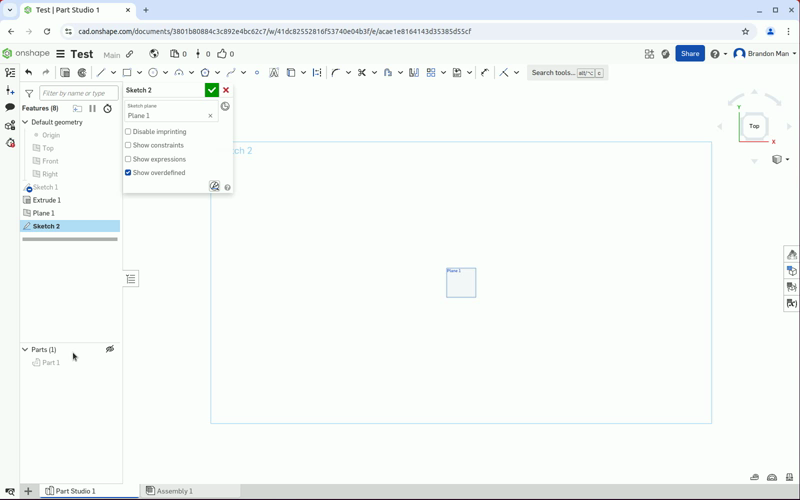
key_down(shift)
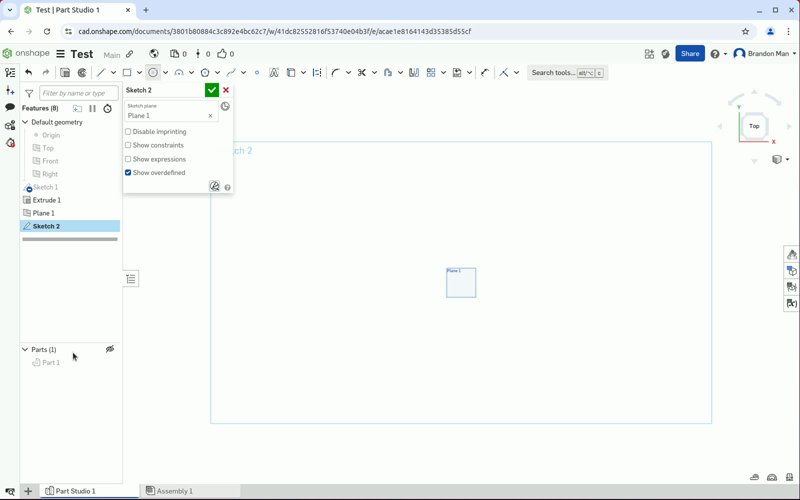
mouse_move(460, 282)
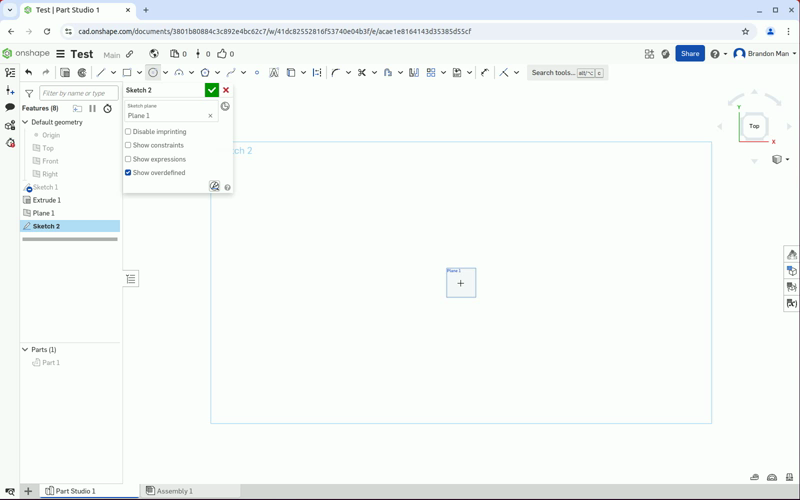
click(460, 282)
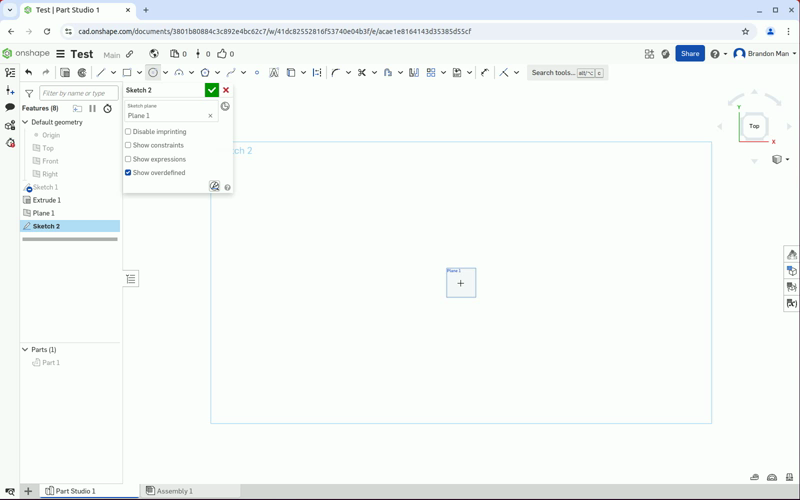
key_up(shift)
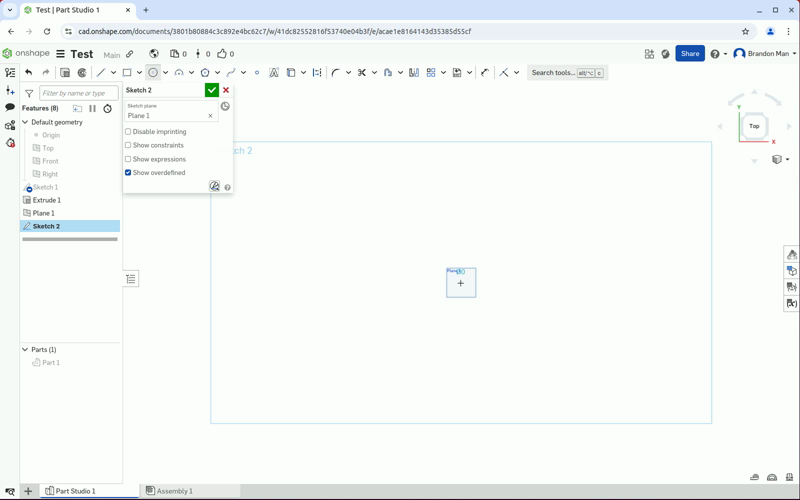
mouse_move(506, 282)
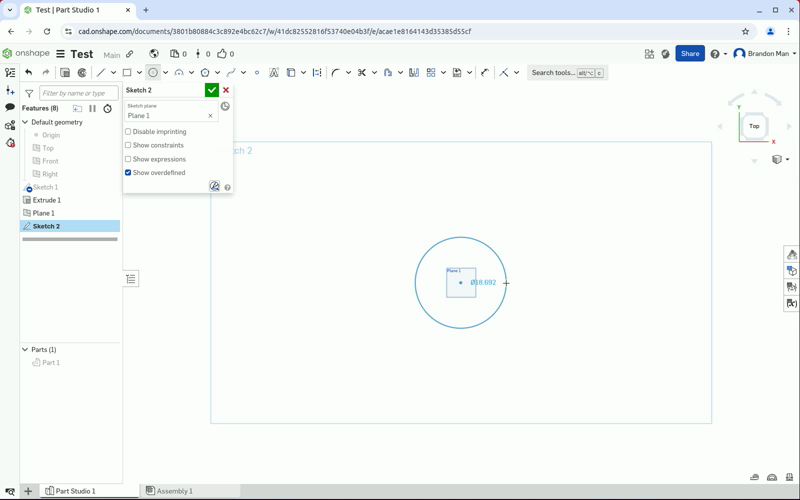
click(506, 282)
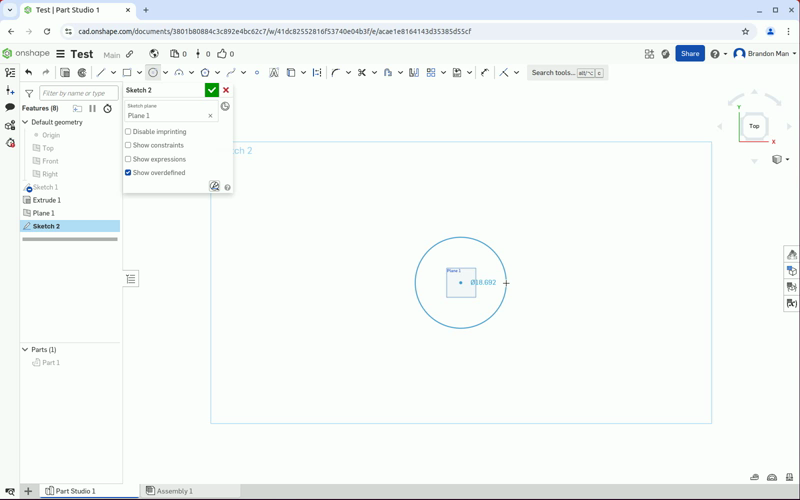
key(esc)
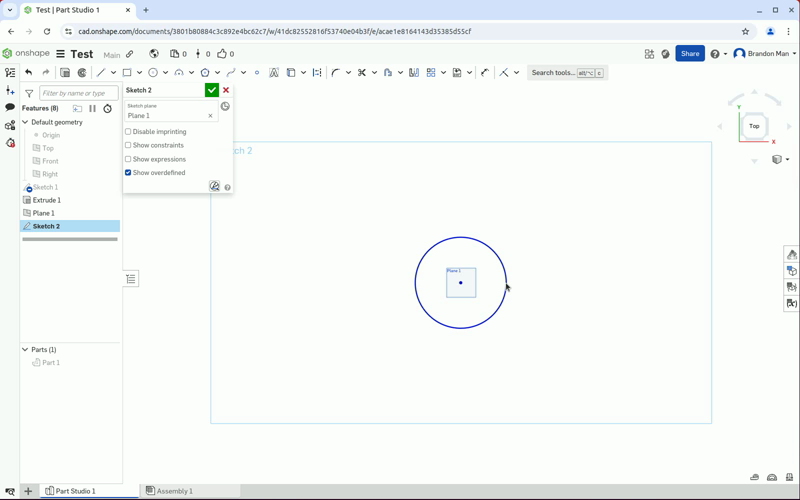
key(c)
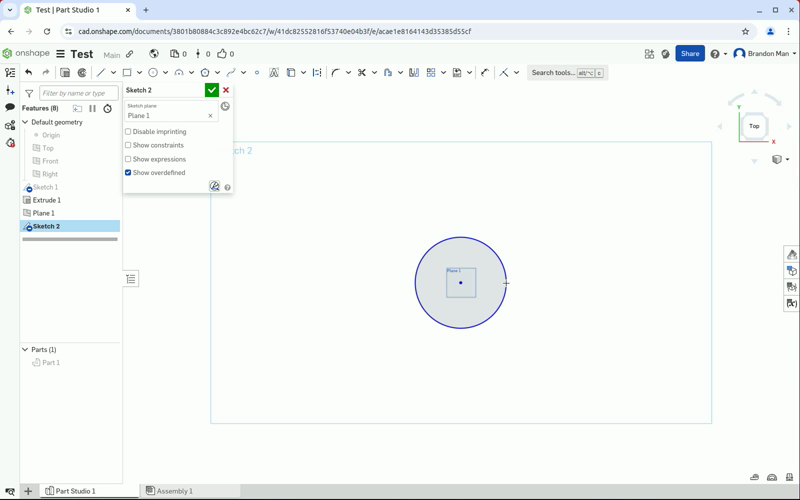
key_down(shift)
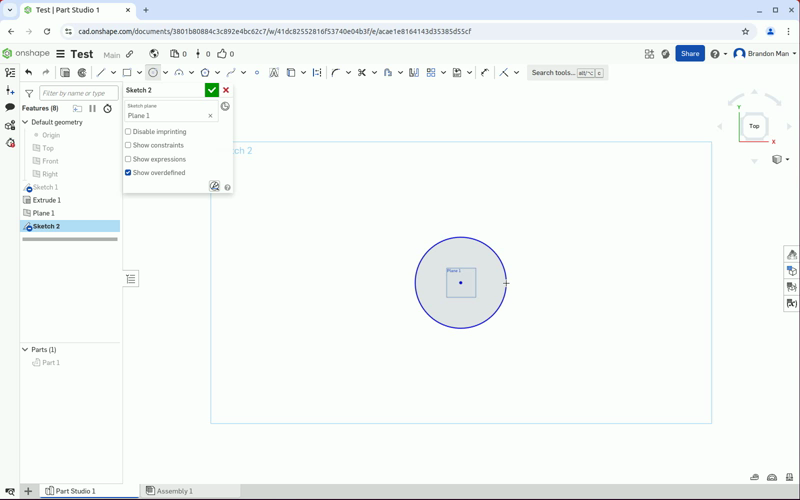
mouse_move(460, 282)
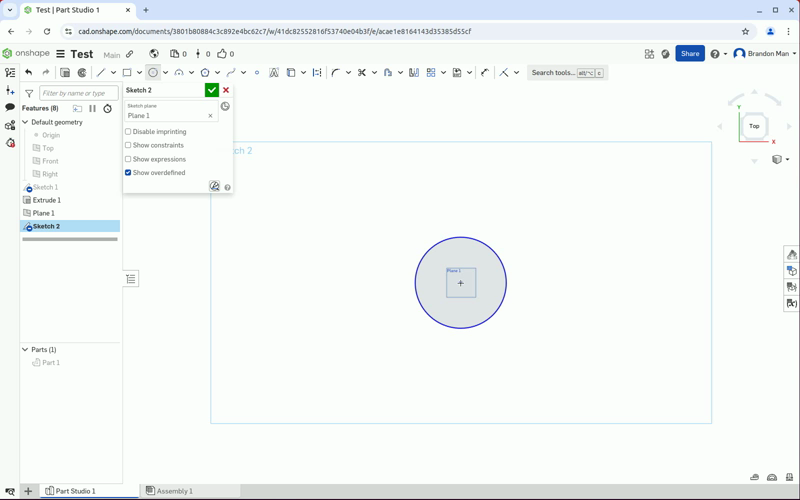
click(460, 282)
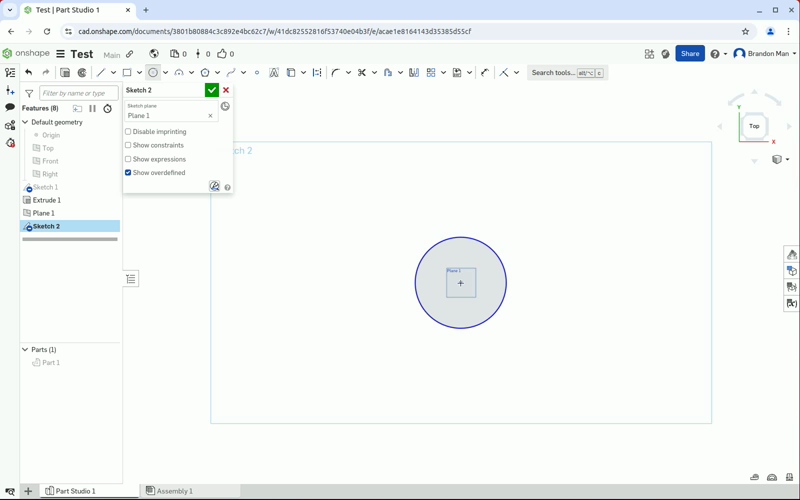
key_up(shift)
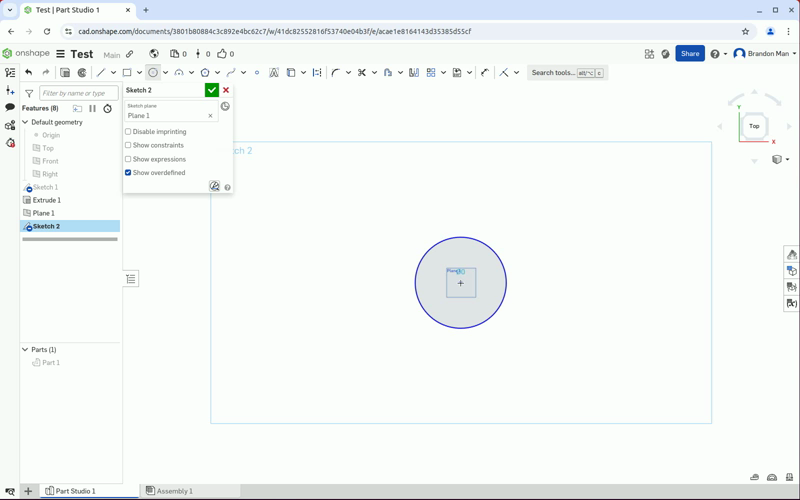
mouse_move(489, 282)
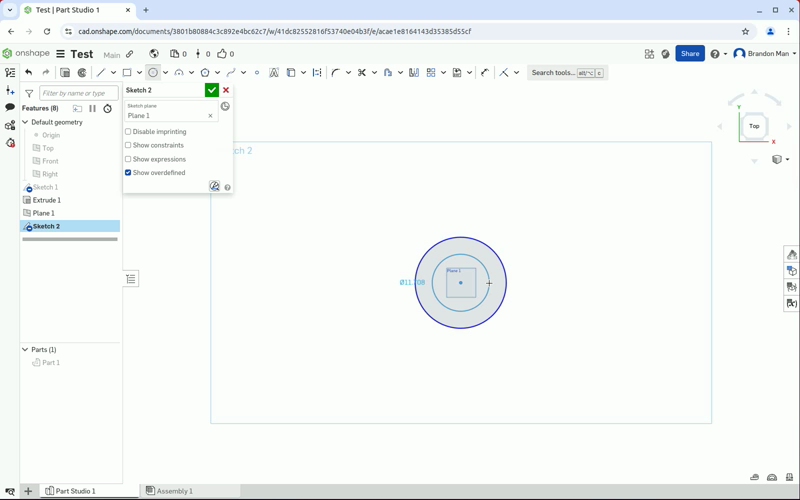
click(489, 282)
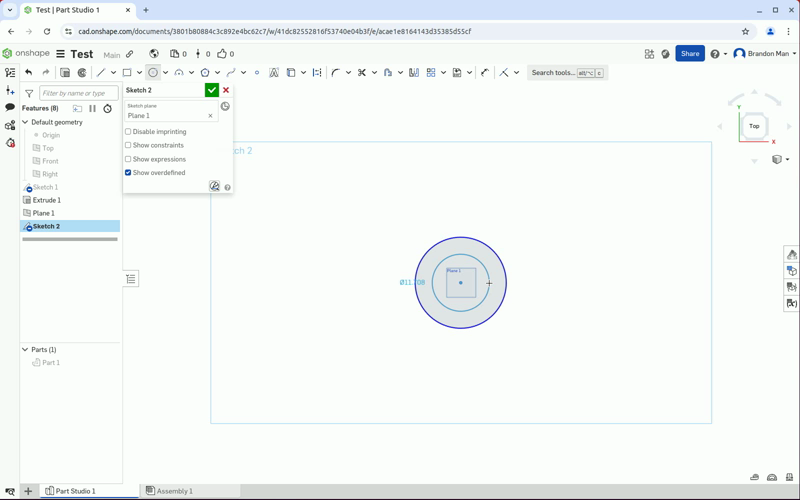
key(esc)
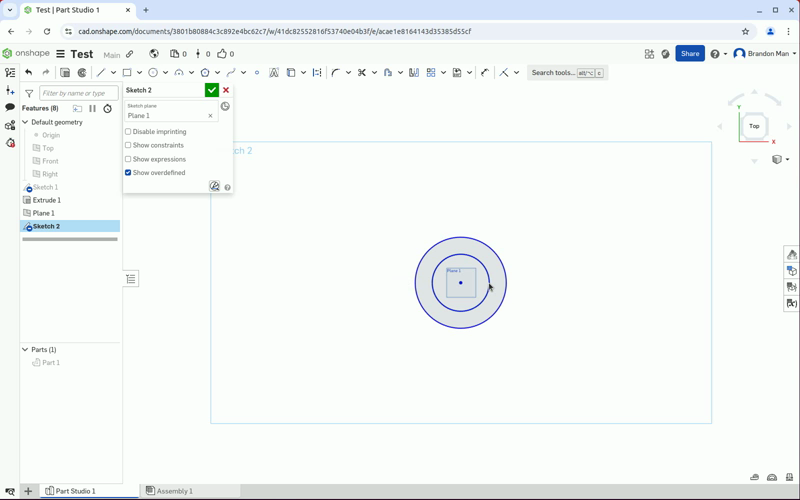
mouse_move(430, 263)
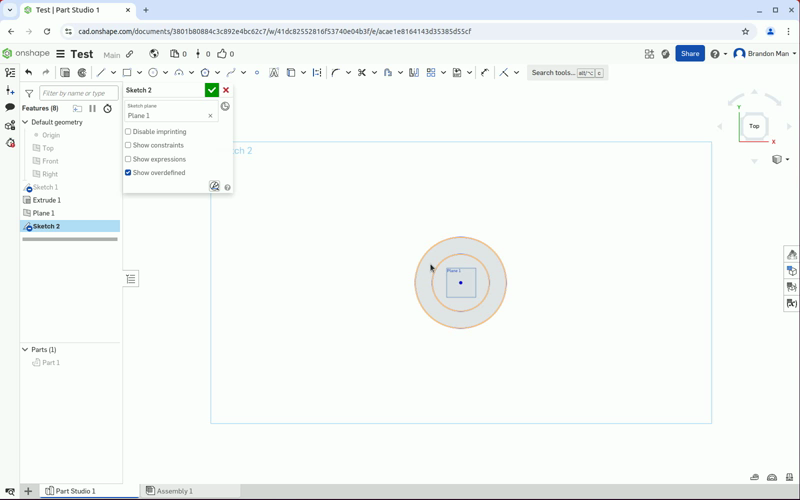
click(430, 263)
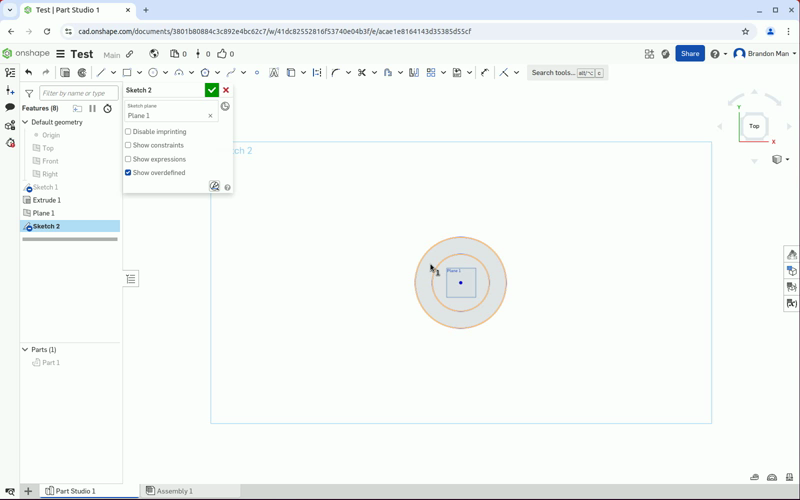
mouse_move(73, 352)
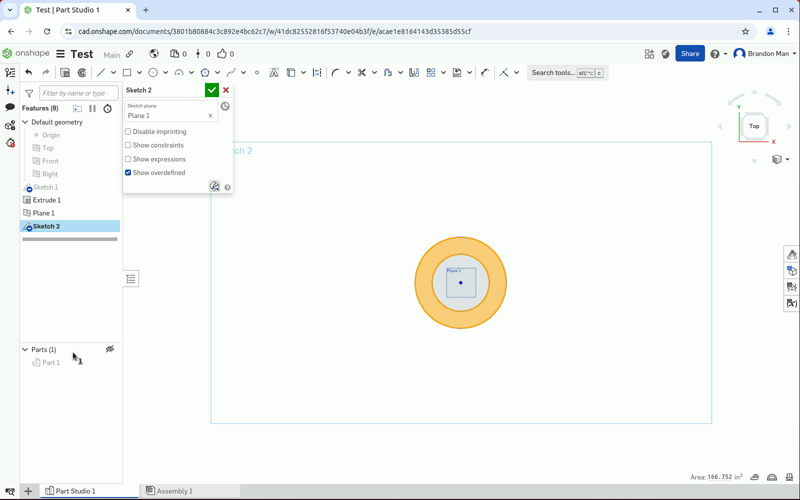
key(shift+y)
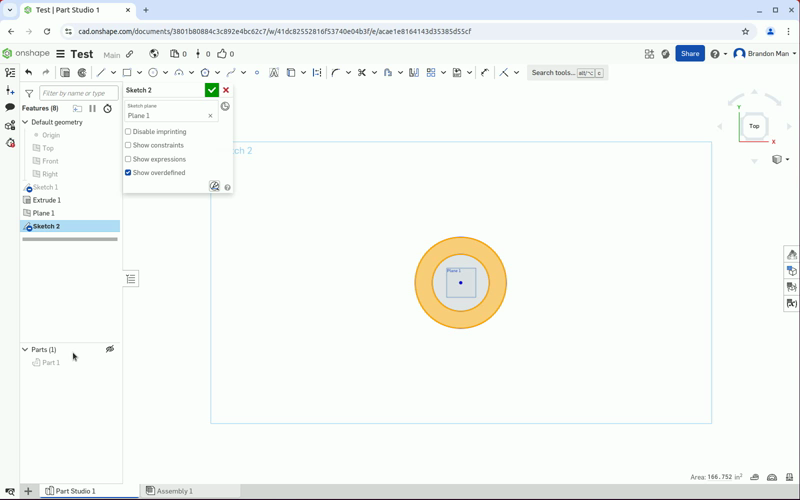
key(shift+e)
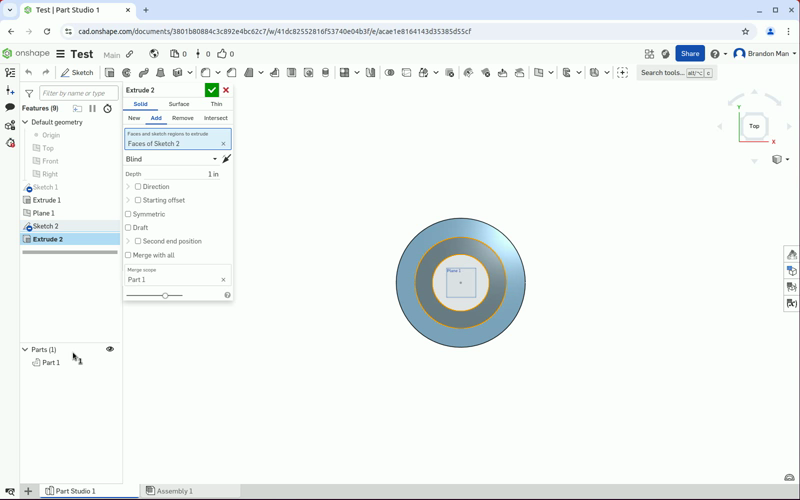
mouse_move(143, 106)
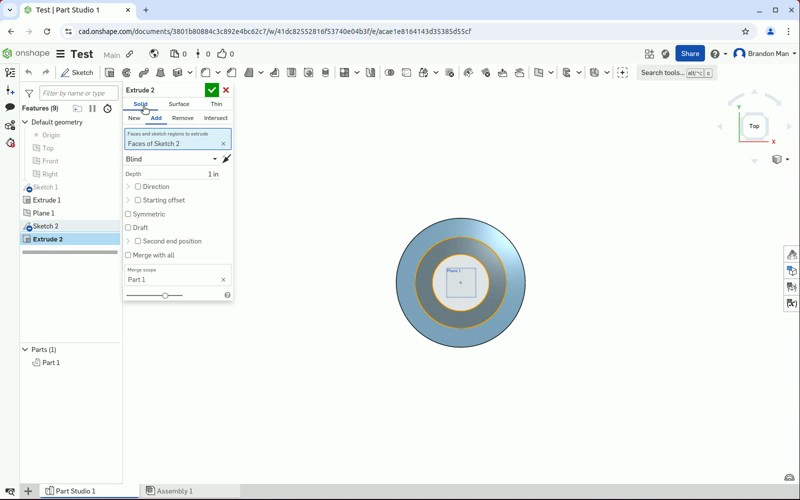
click(143, 106)
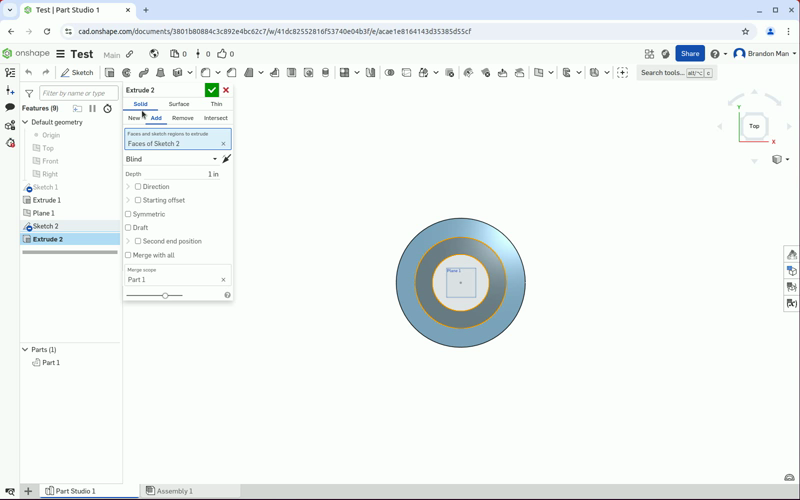
mouse_move(137, 120)
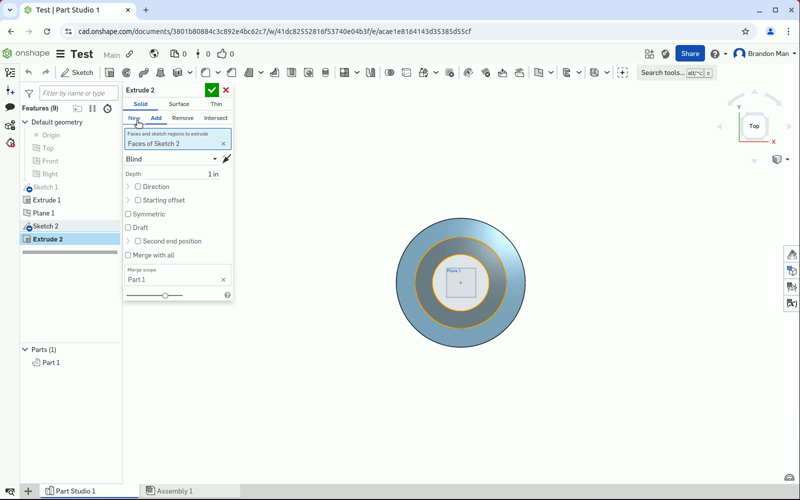
click(137, 120)
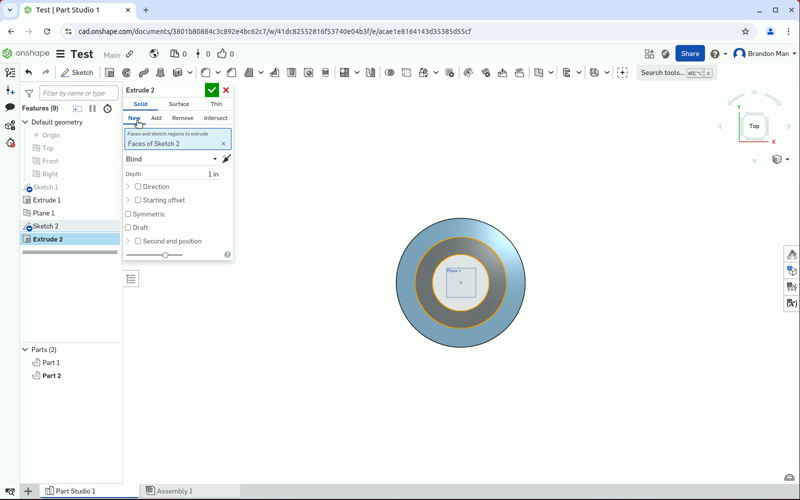
key(tab, 4)
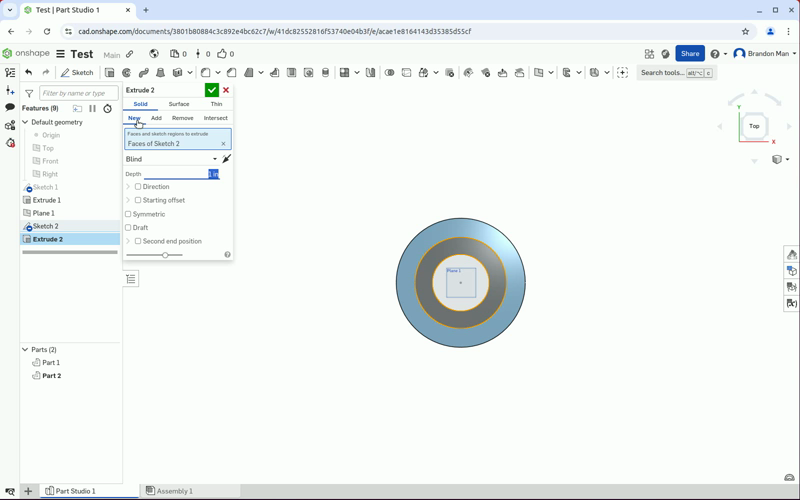
text(10.591)
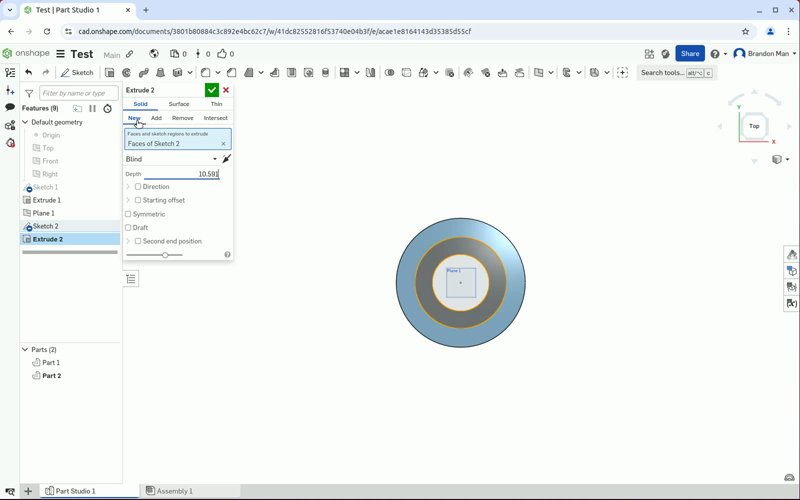
key(enter)
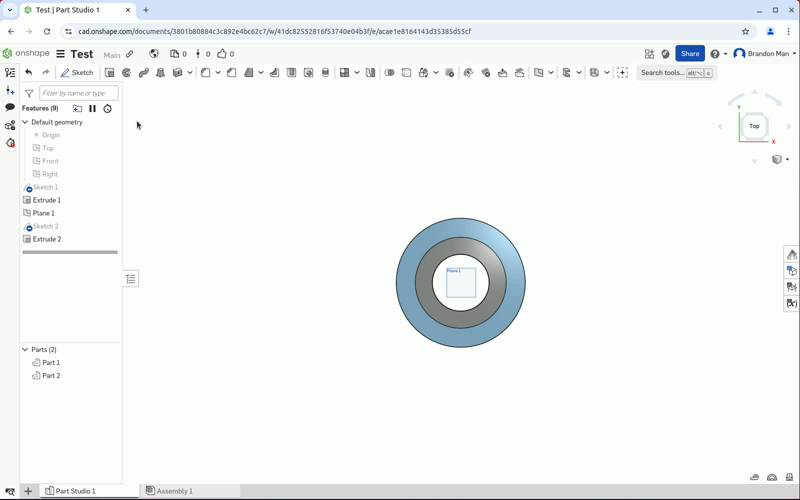
key(shift+h)
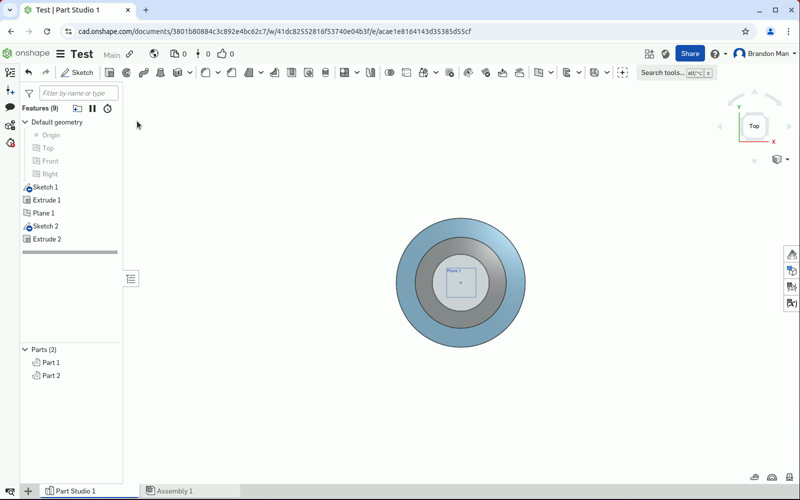
key(shift+h)
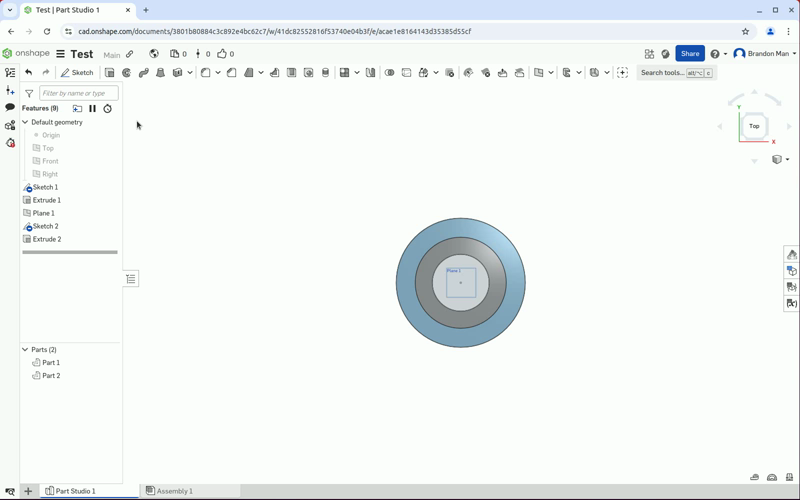
key(shift+7)
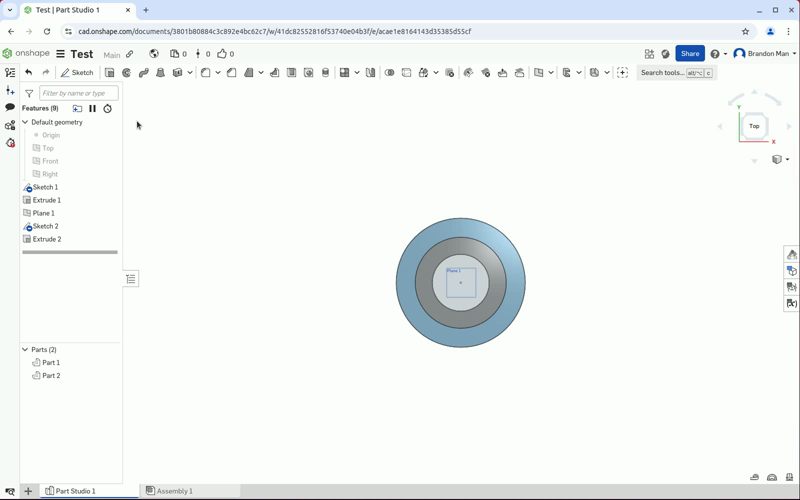
key(up, 3)
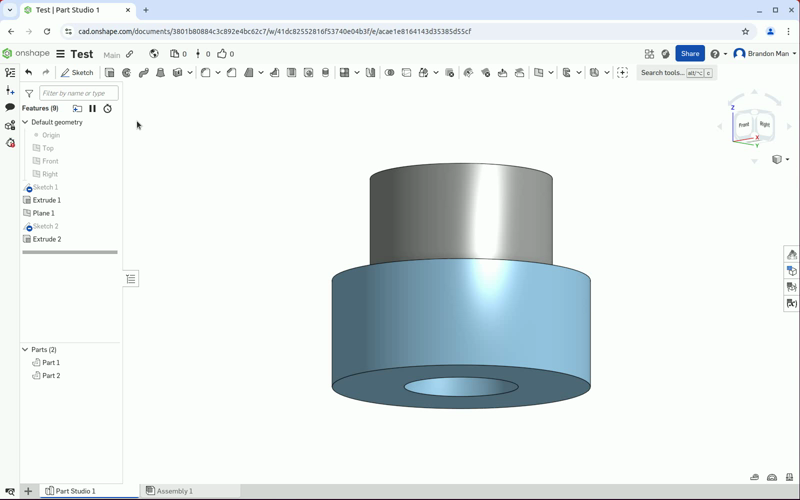
key(left, 3)
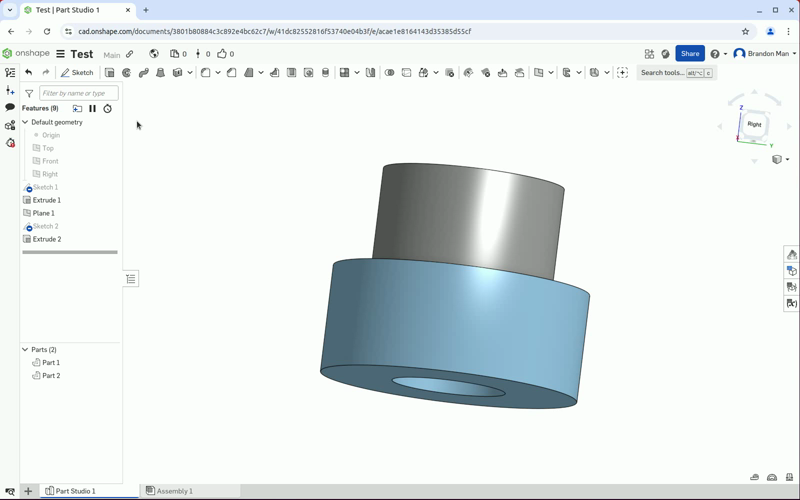
key(right, 3)
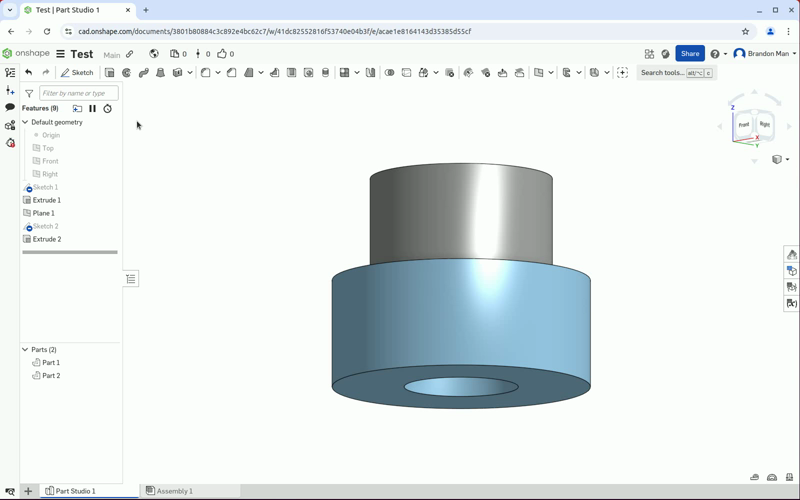
key(down, 3)
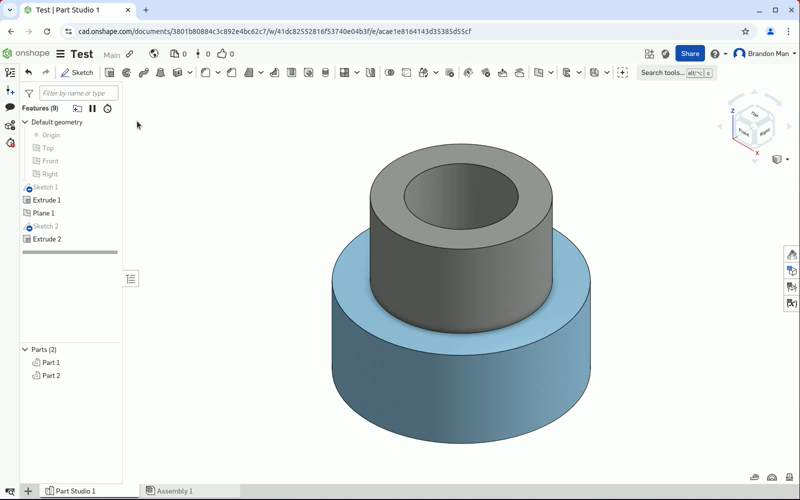
mouse_move(73, 189)
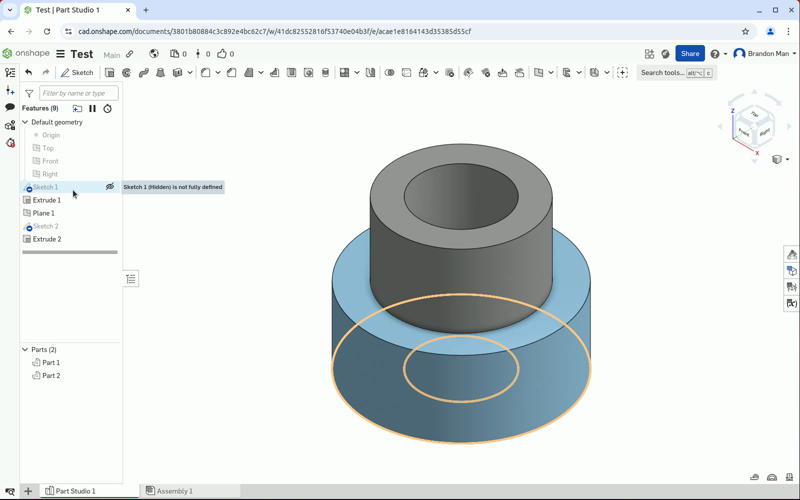
click(73, 189)